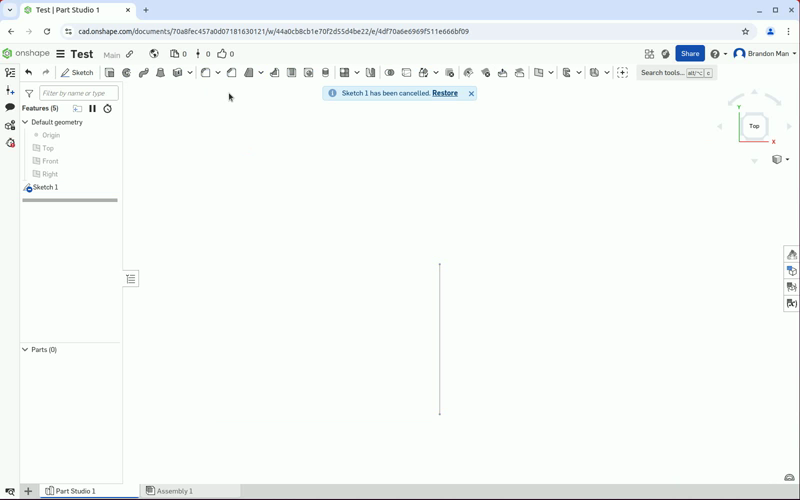
key(shift+h)
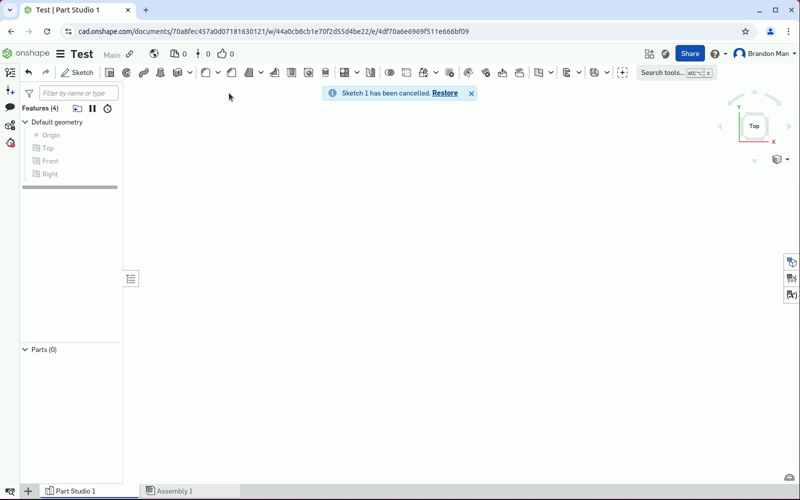
mouse_move(73, 352)
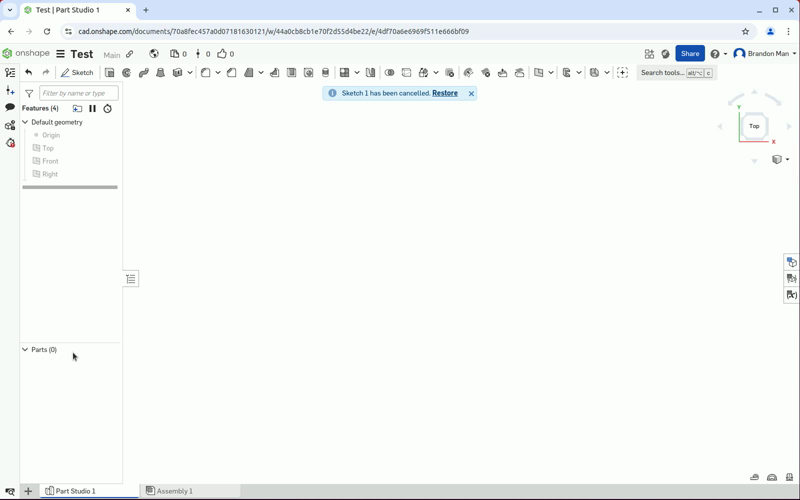
key(y)
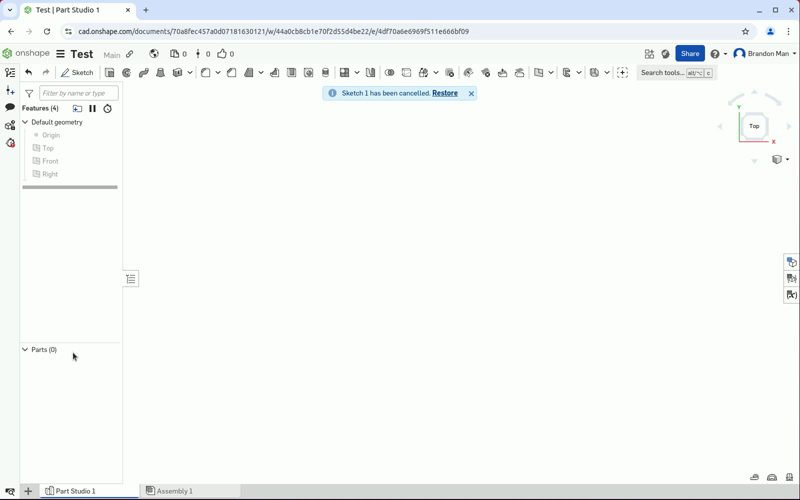
key(shift+p)
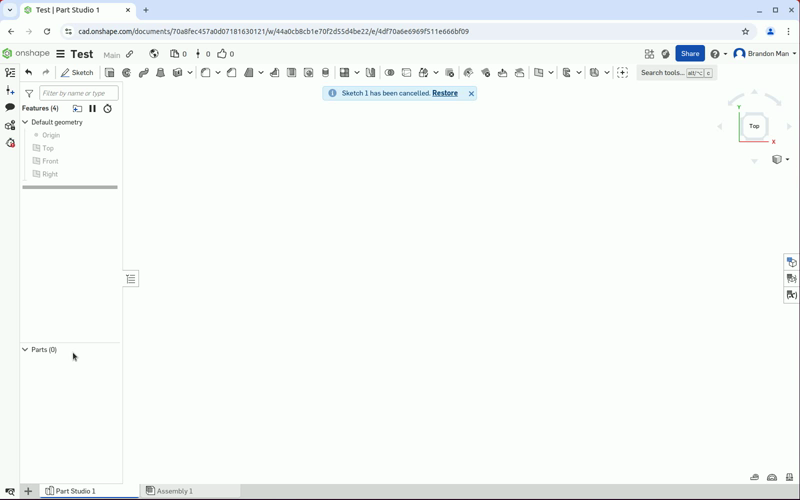
key(space)
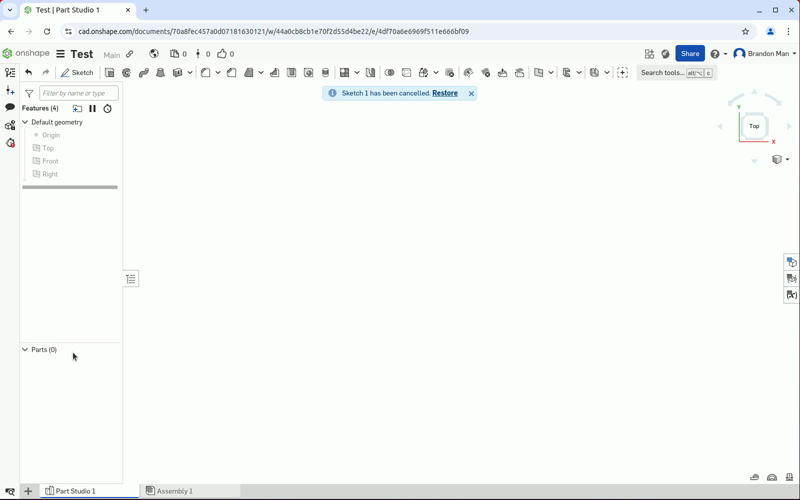
key_down(shift)
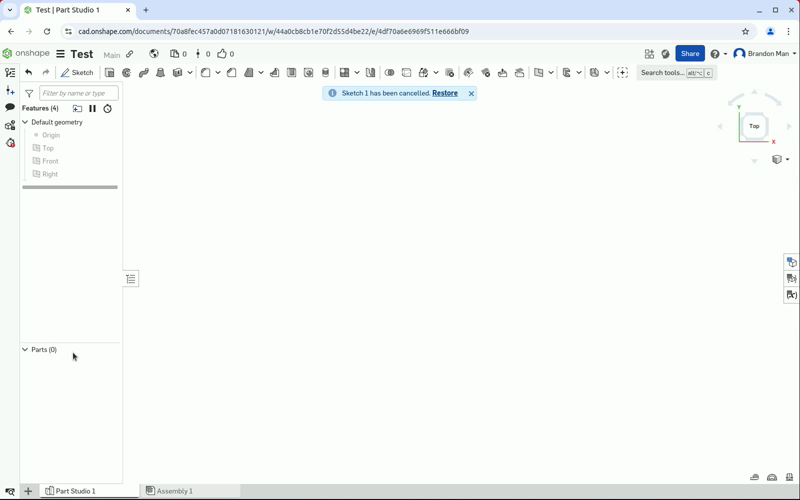
key(up)
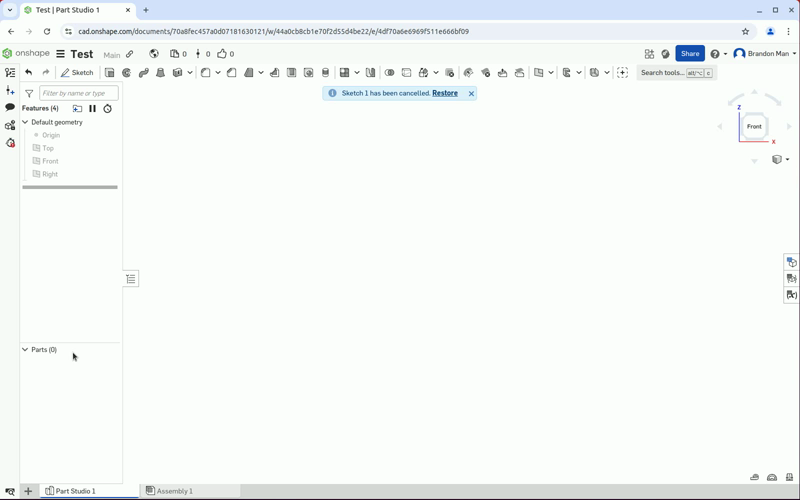
key_up(shift)
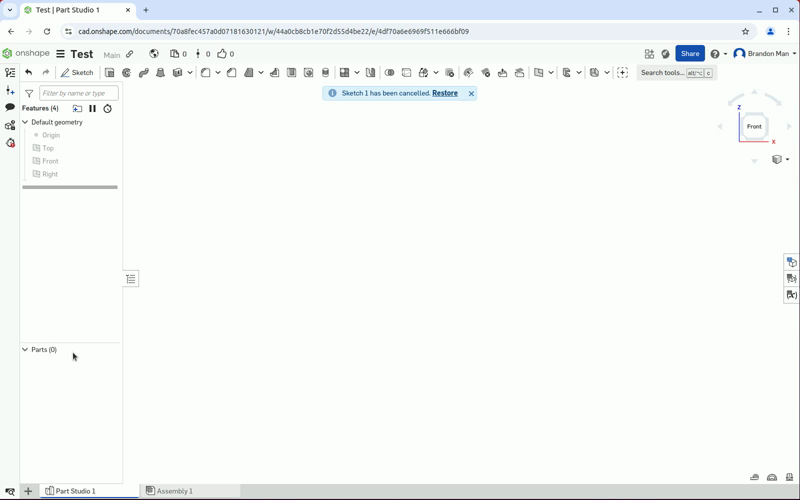
mouse_move(73, 352)
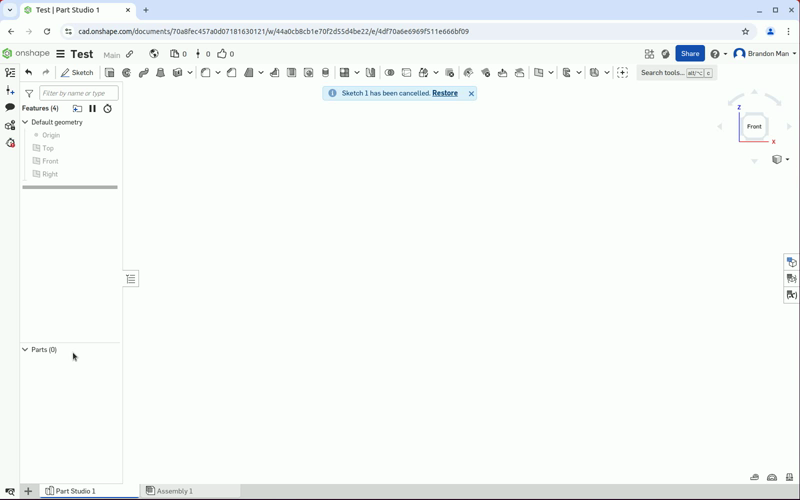
key(shift+y)
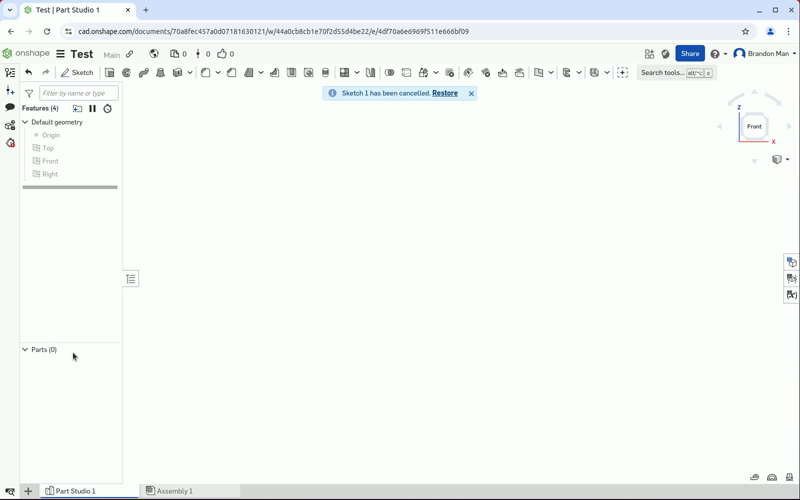
key(shift+s)
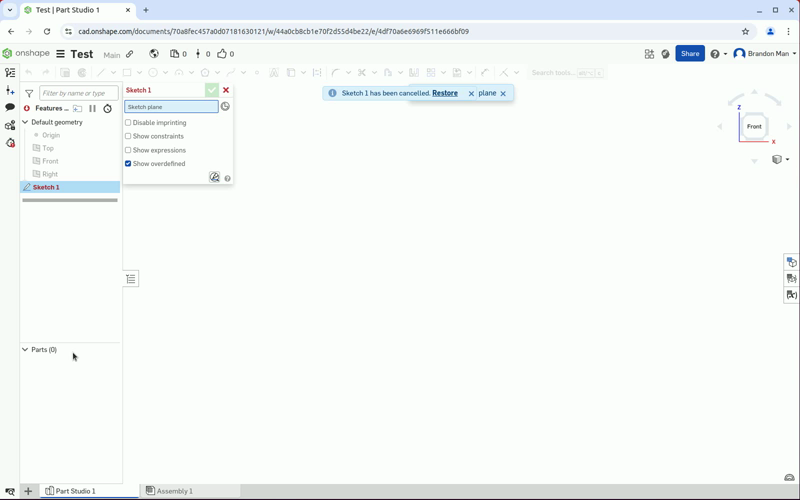
mouse_move(73, 163)
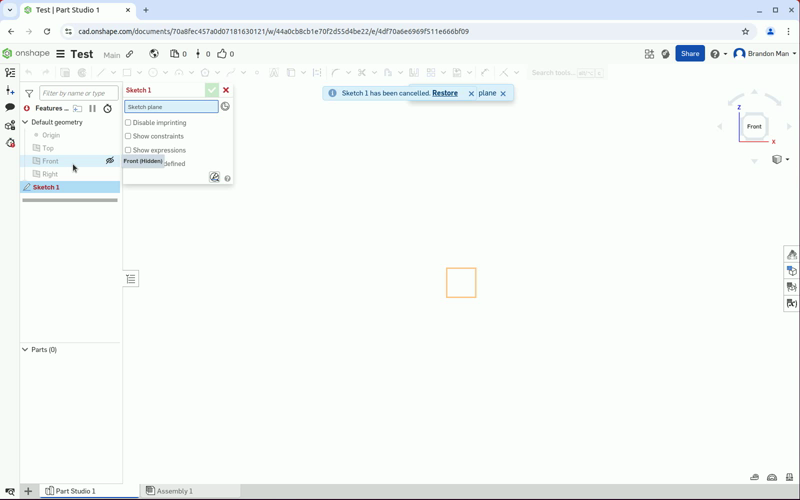
click(73, 163)
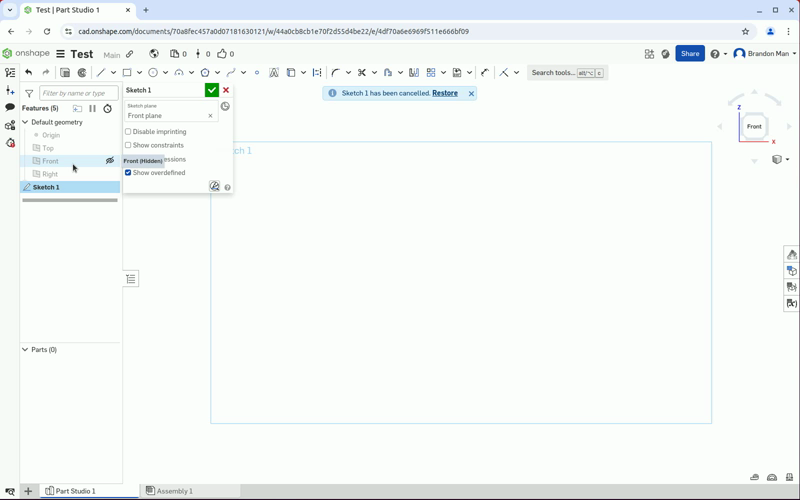
mouse_move(73, 352)
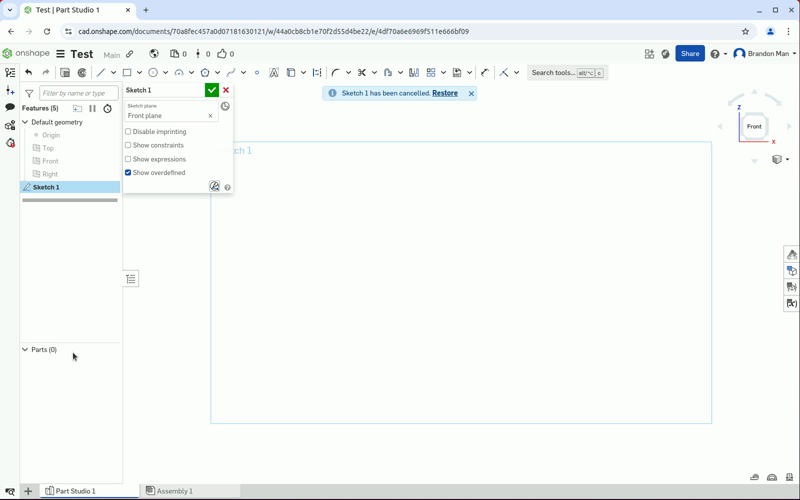
key(y)
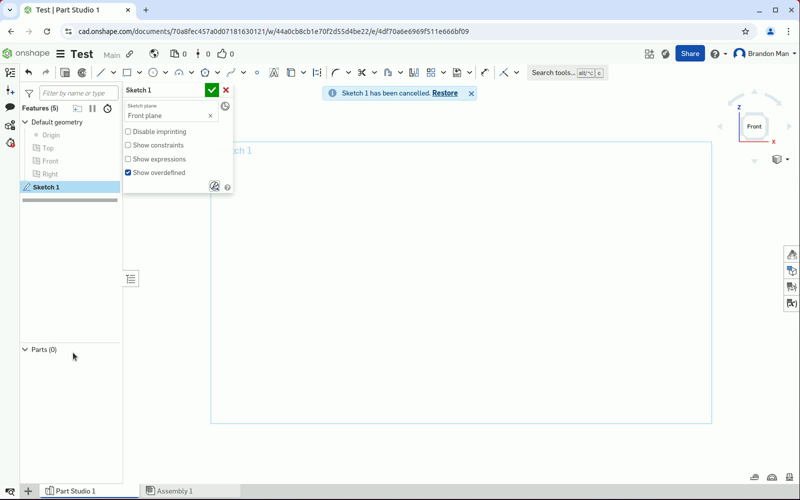
key(l)
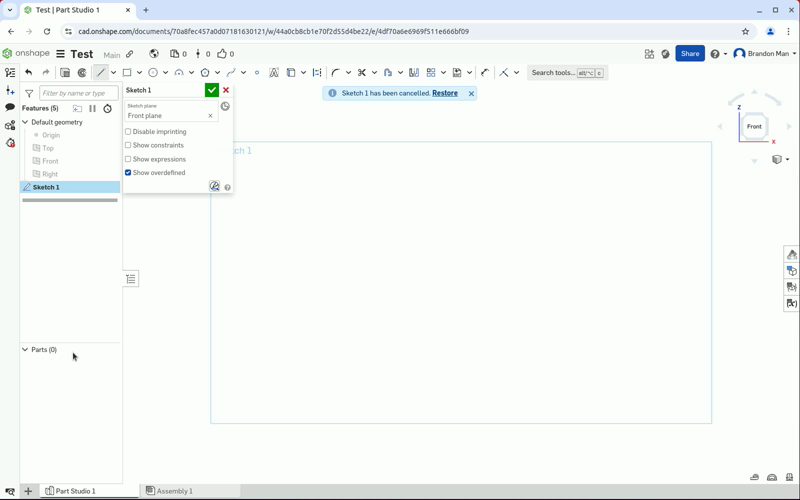
key_down(shift)
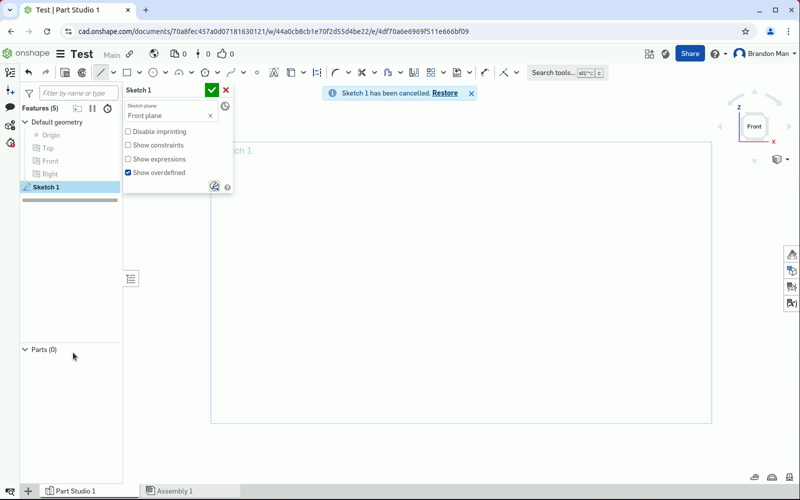
mouse_move(460, 282)
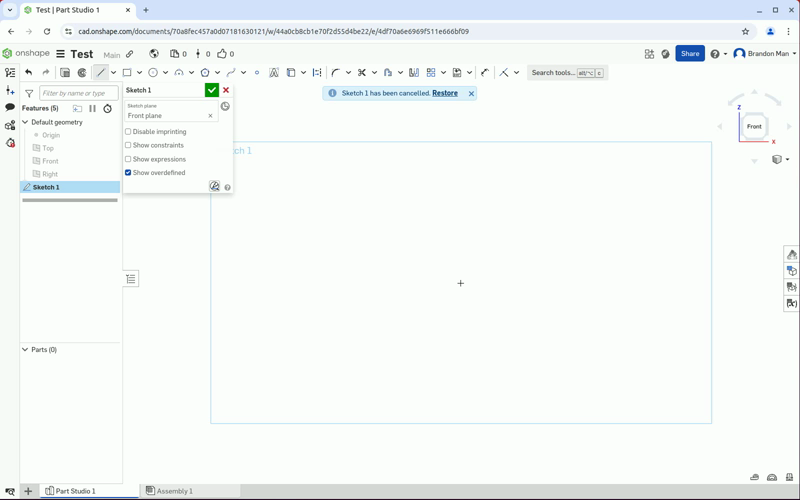
click(460, 282)
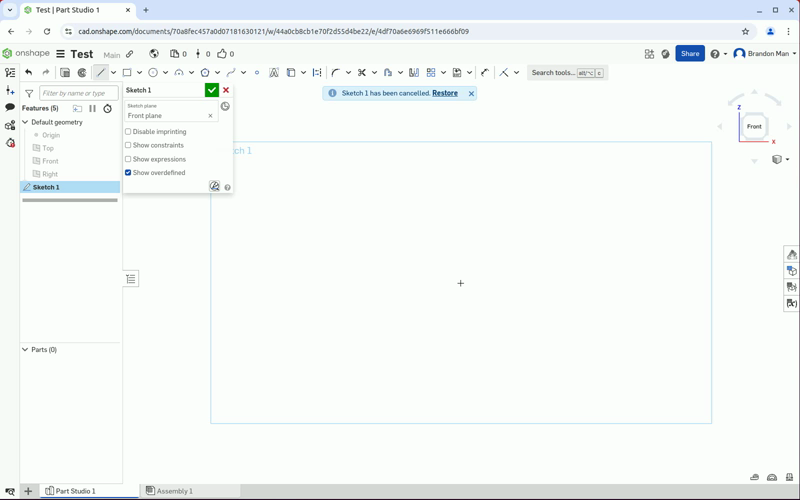
key_up(shift)
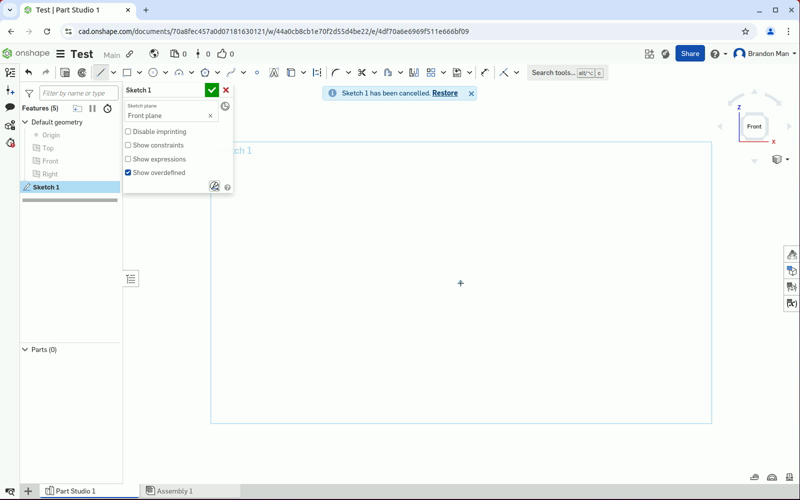
key_down(shift)
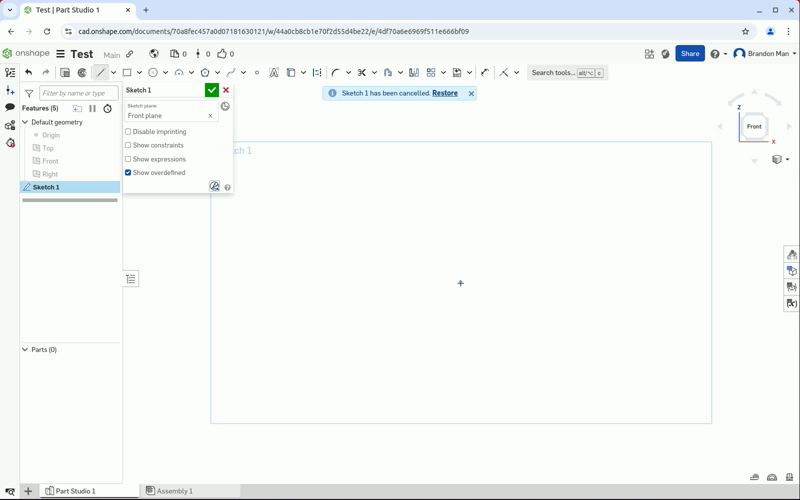
mouse_move(544, 282)
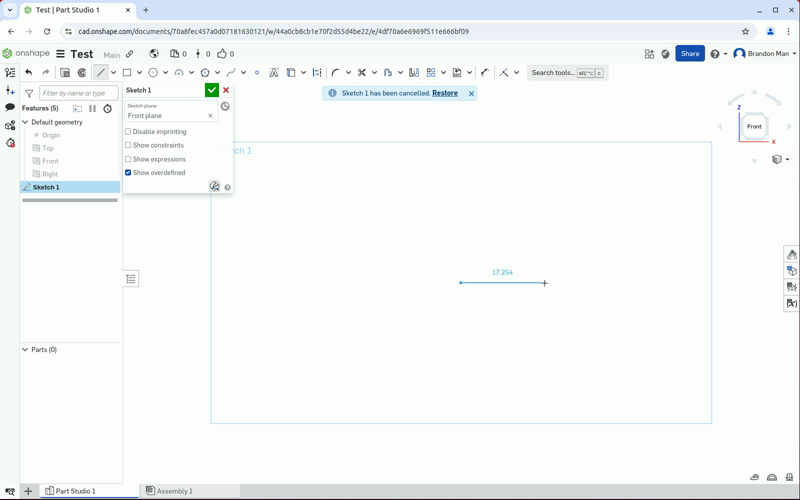
click(544, 282)
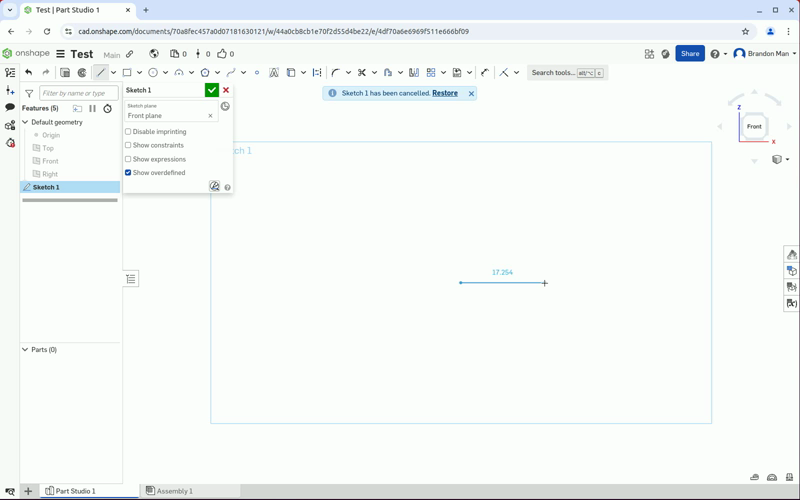
key_up(shift)
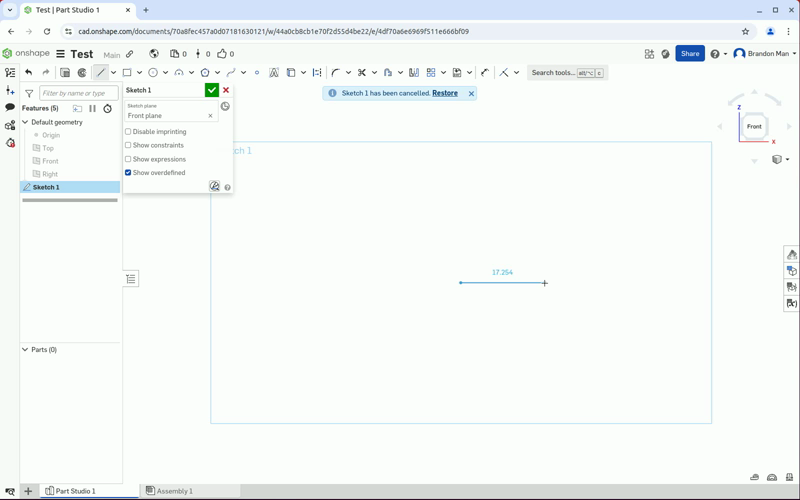
key(esc)
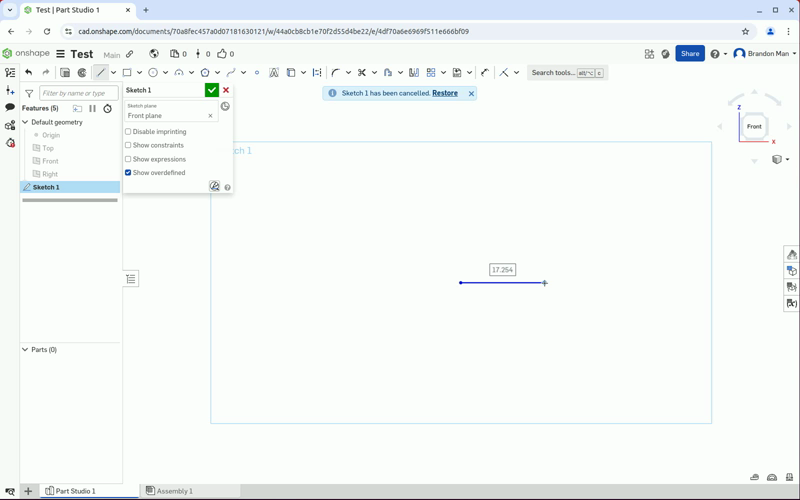
key(a)
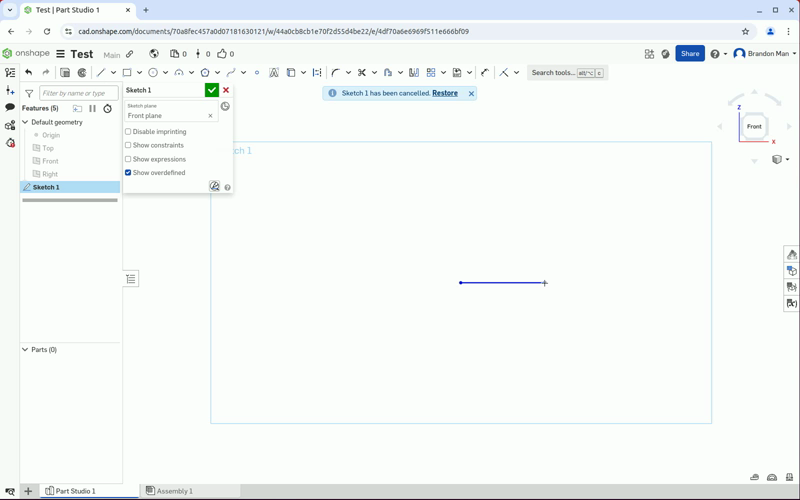
mouse_move(544, 282)
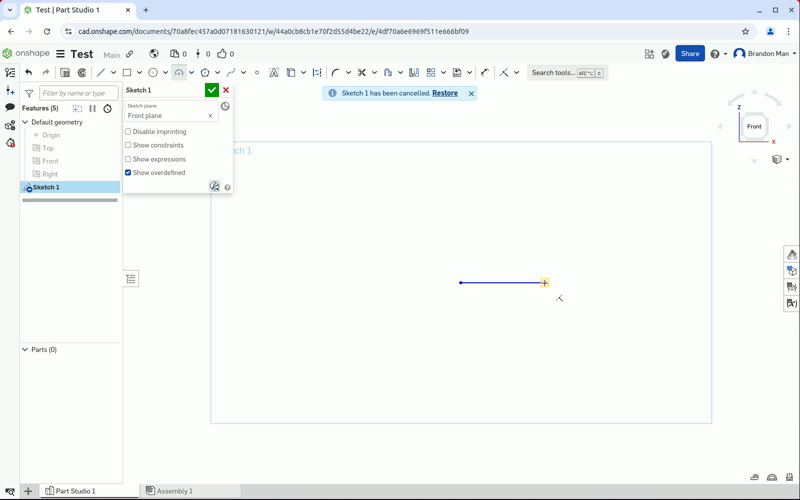
click(544, 282)
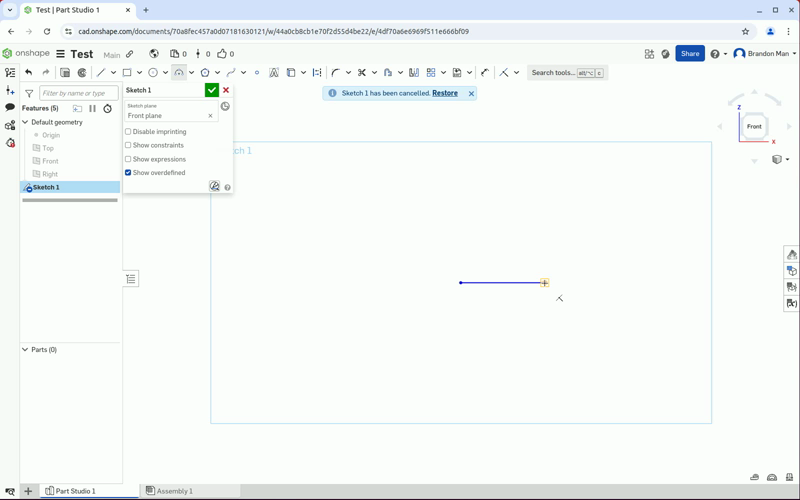
key_down(shift)
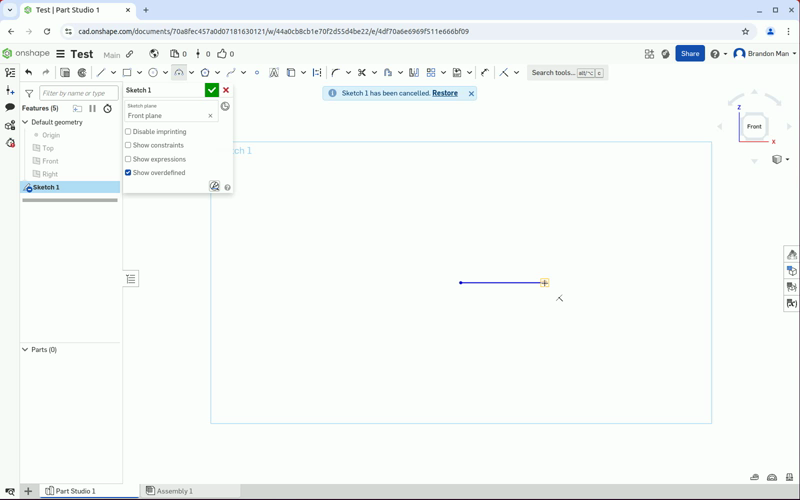
mouse_move(544, 226)
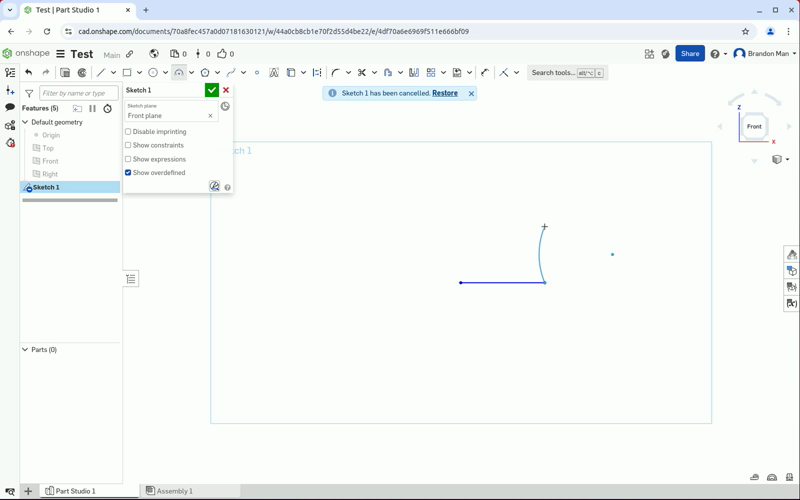
click(544, 226)
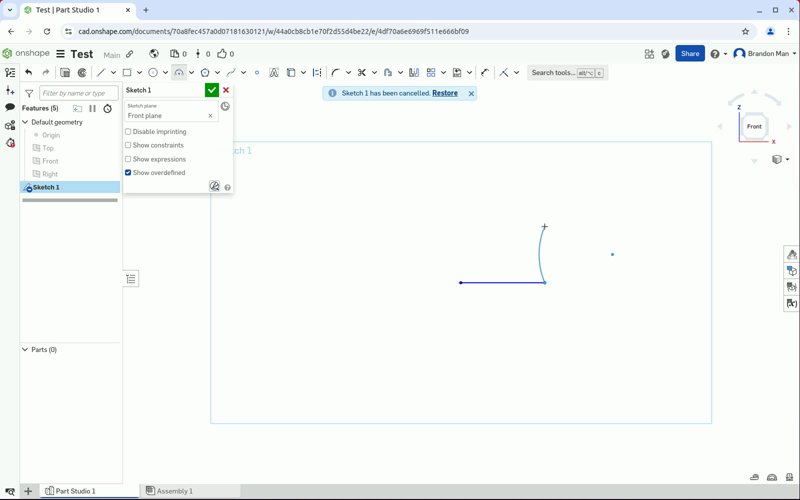
mouse_move(573, 254)
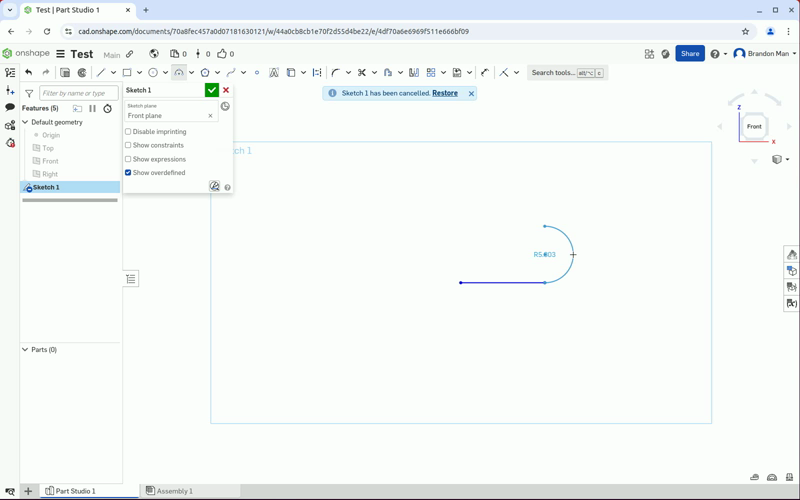
click(573, 254)
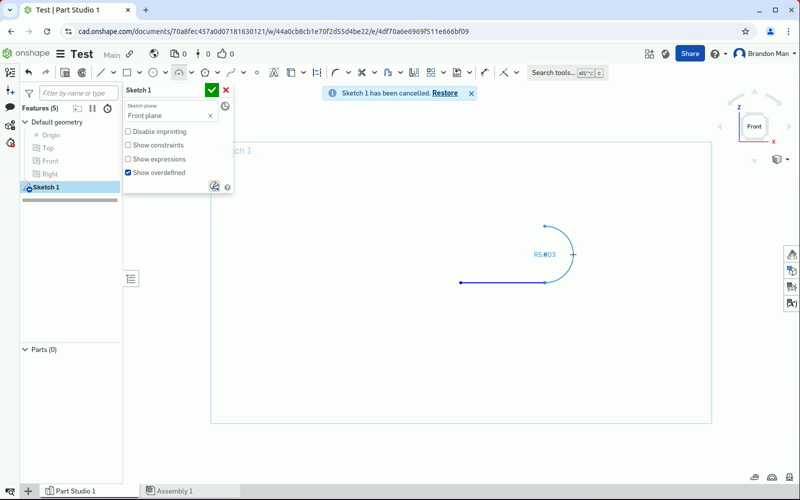
key_up(shift)
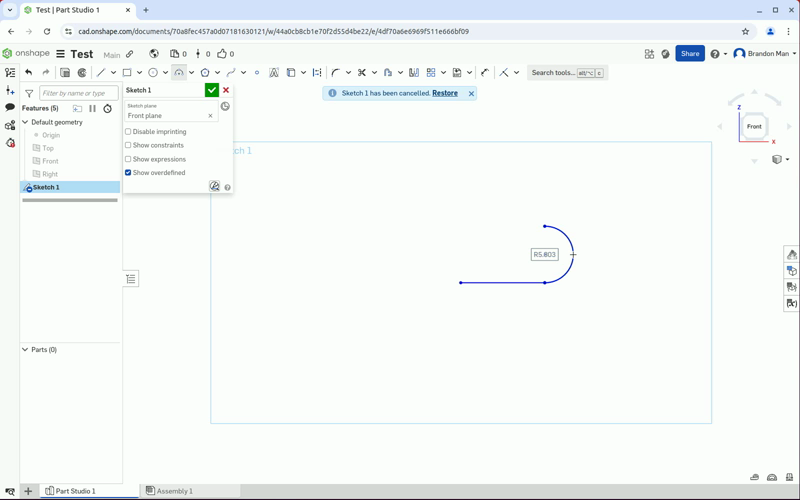
key(esc)
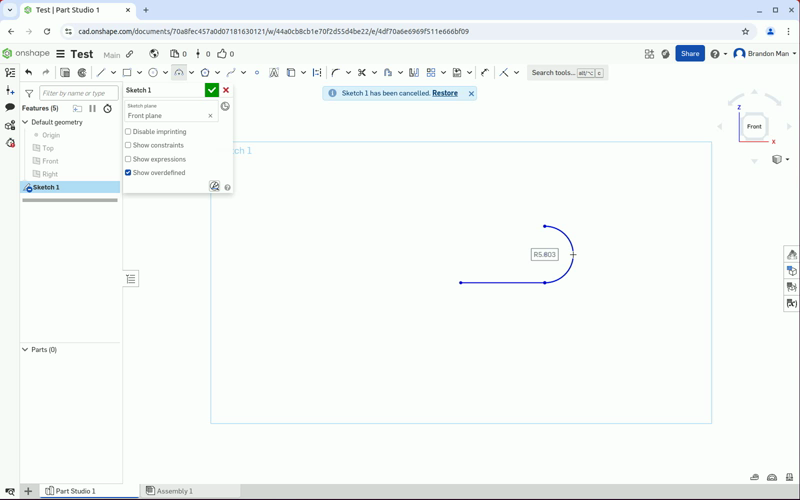
key(l)
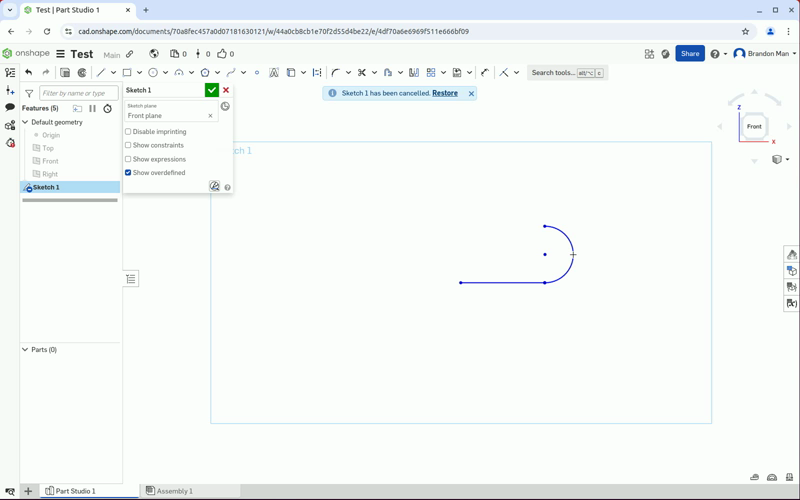
mouse_move(544, 226)
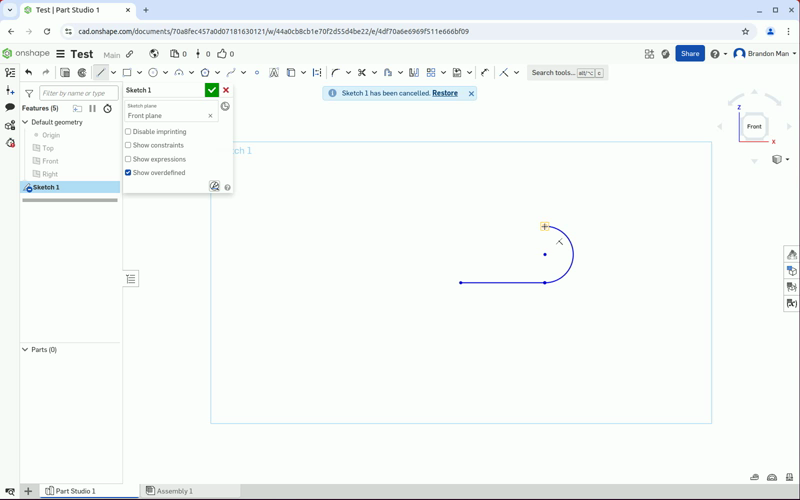
click(544, 226)
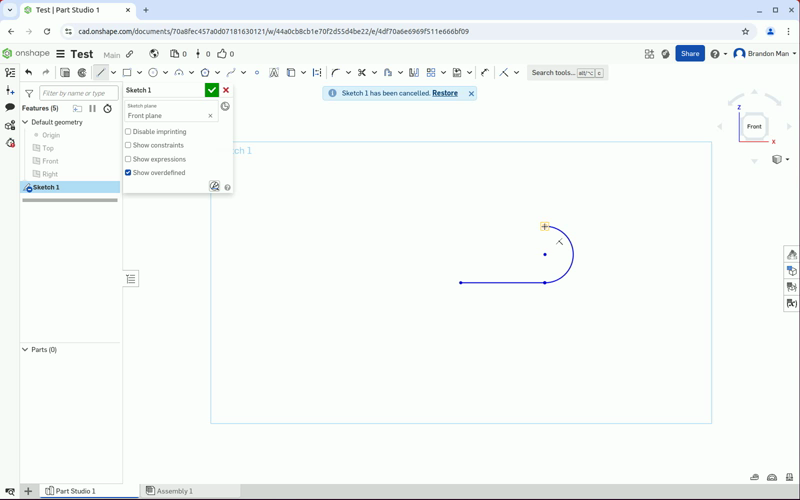
key_down(shift)
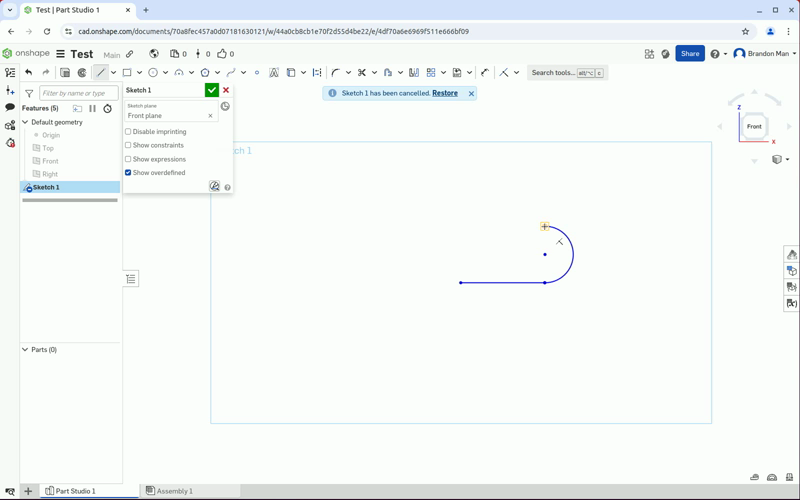
mouse_move(460, 226)
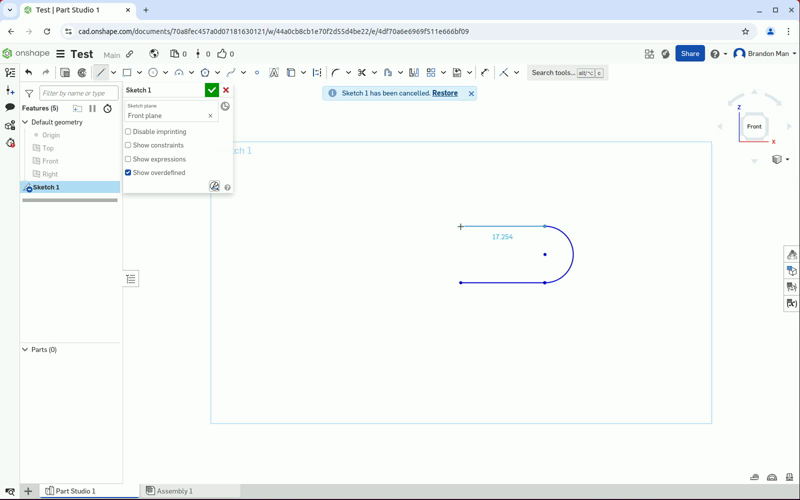
click(460, 226)
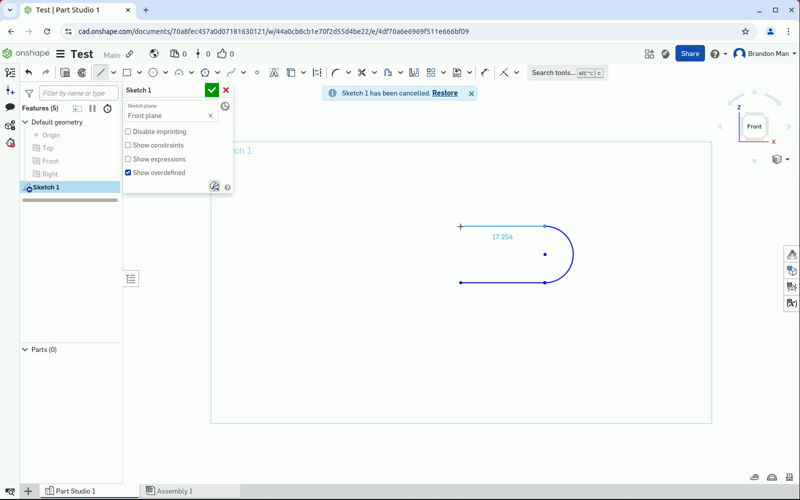
key_up(shift)
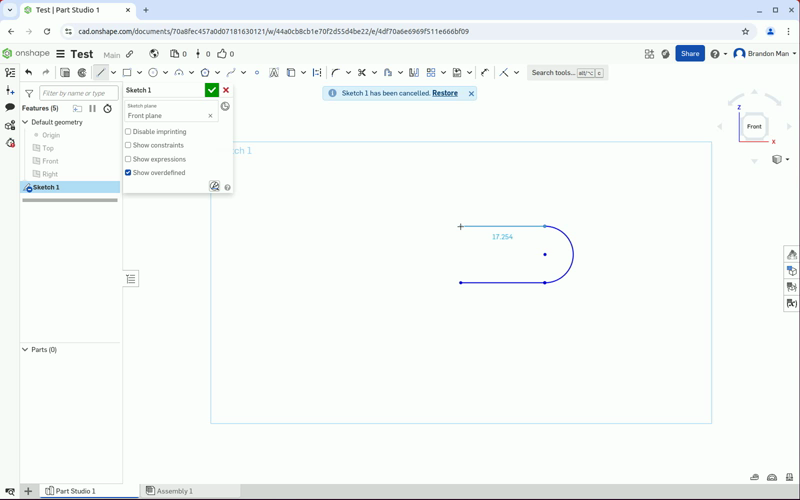
key(esc)
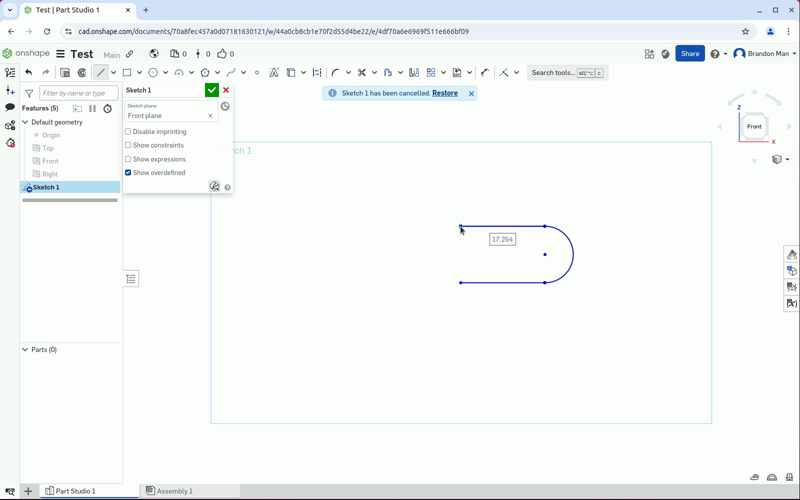
key(a)
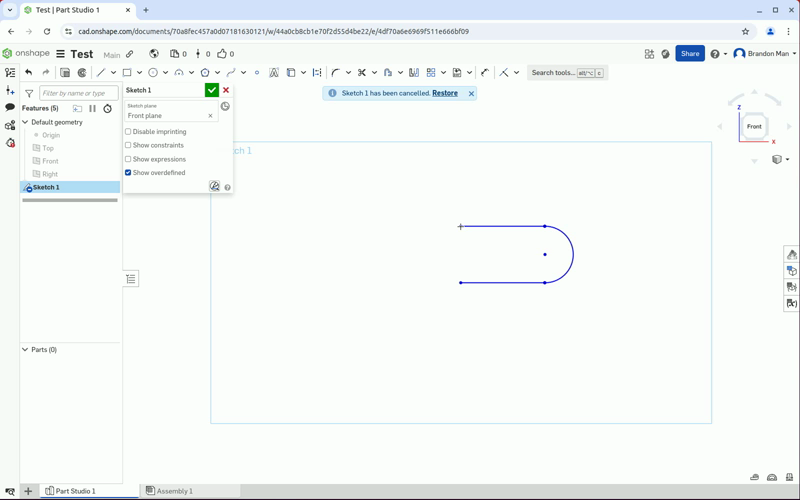
mouse_move(460, 226)
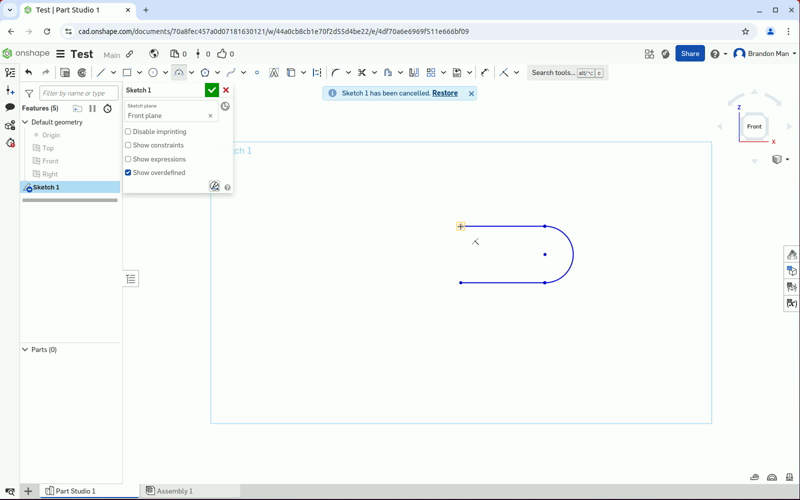
click(460, 226)
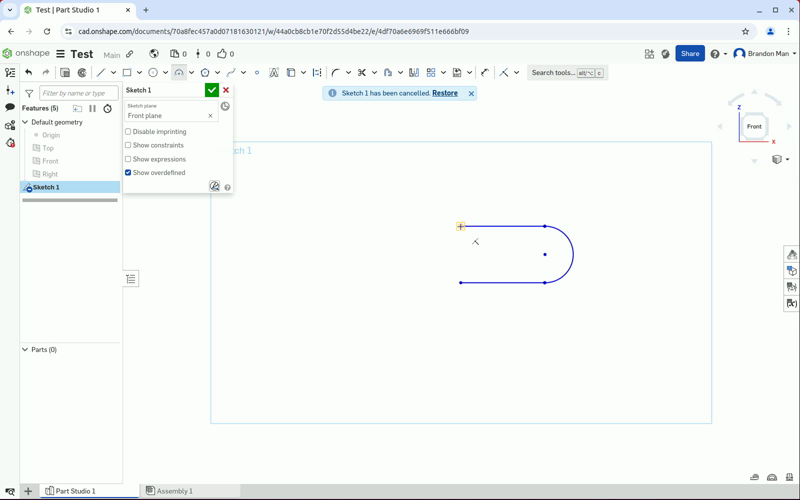
mouse_move(460, 282)
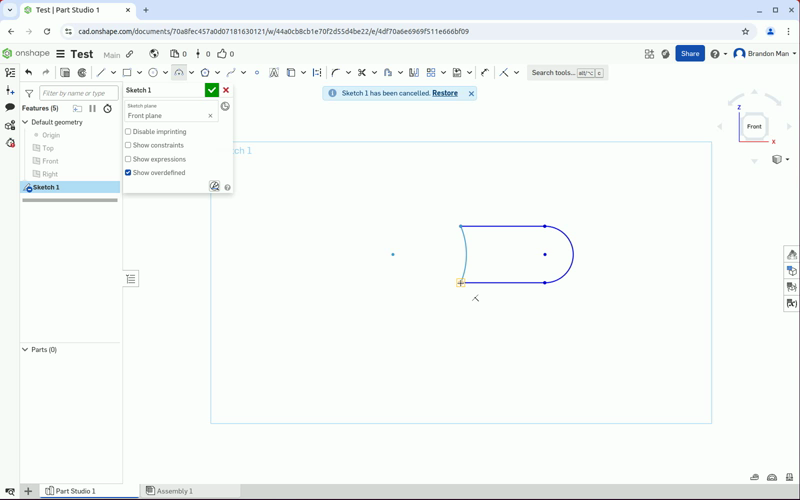
click(460, 282)
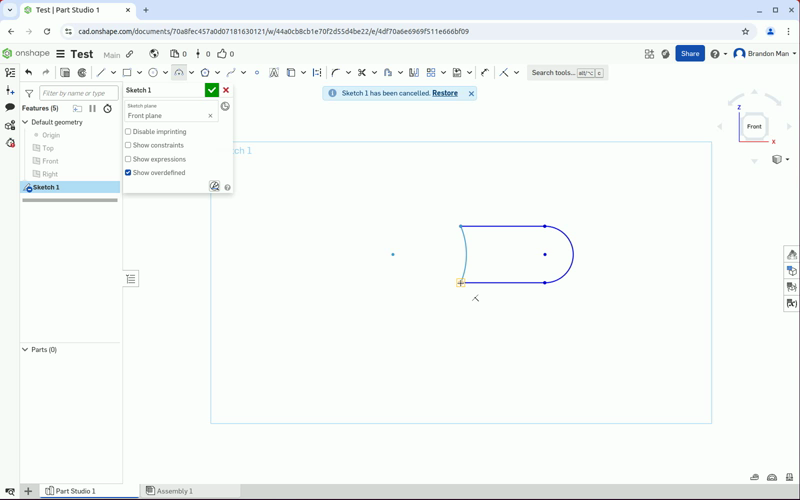
key_down(shift)
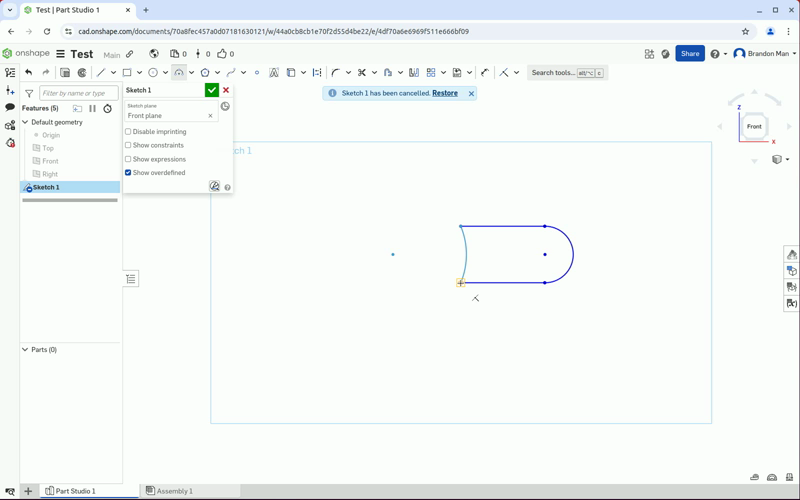
mouse_move(432, 254)
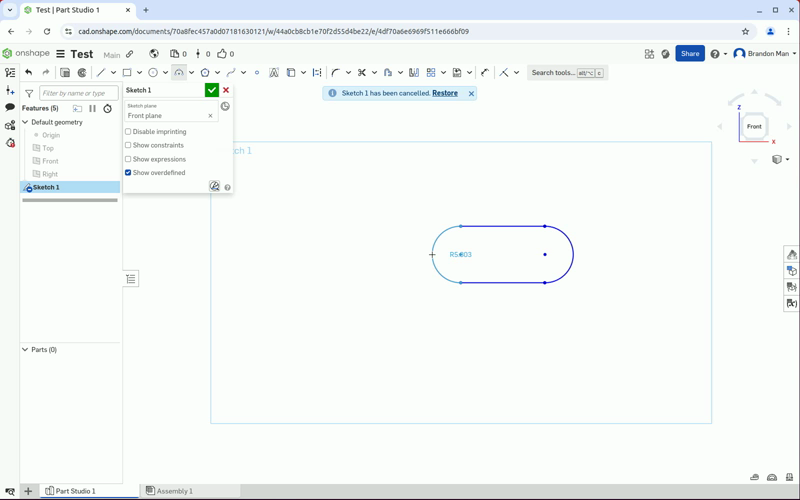
click(432, 254)
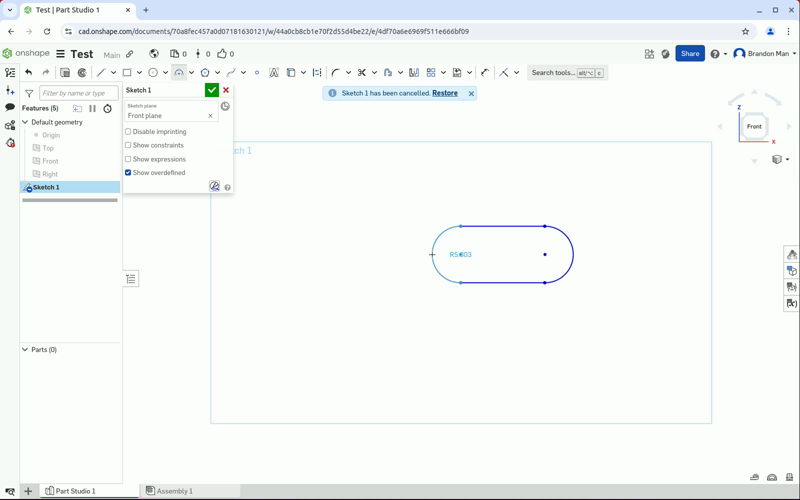
key_up(shift)
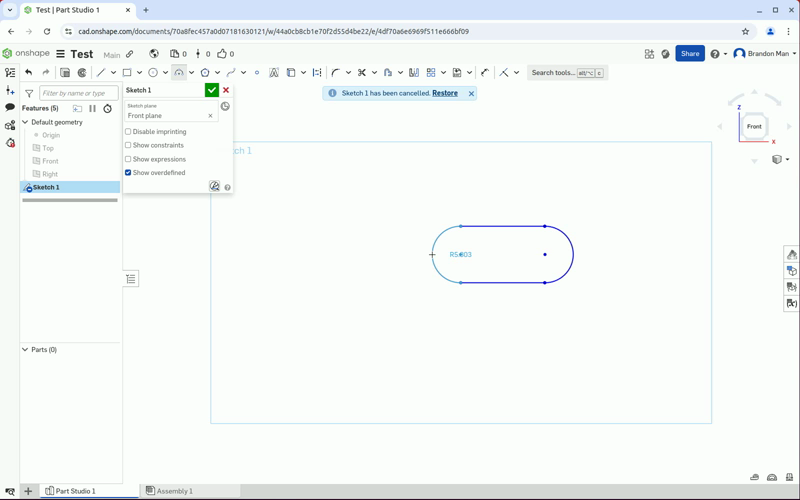
key(esc)
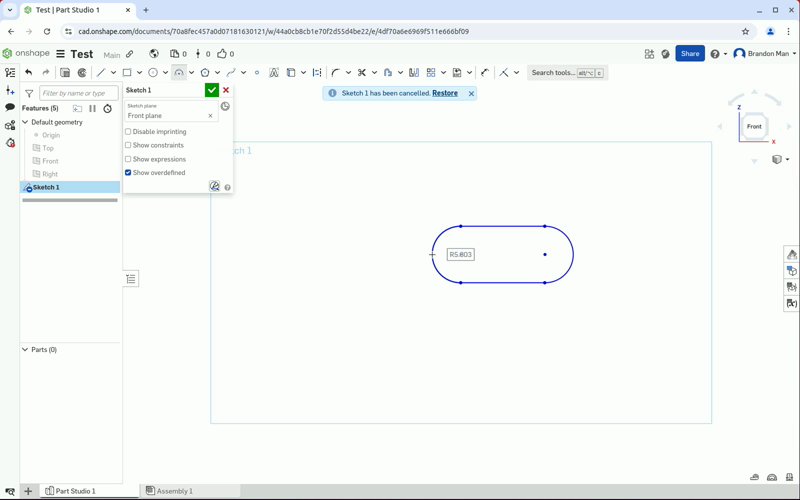
mouse_move(567, 255)
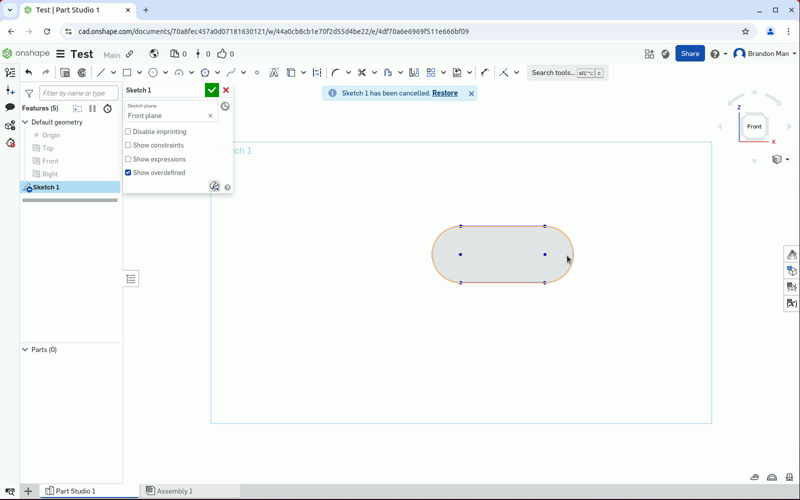
click(567, 255)
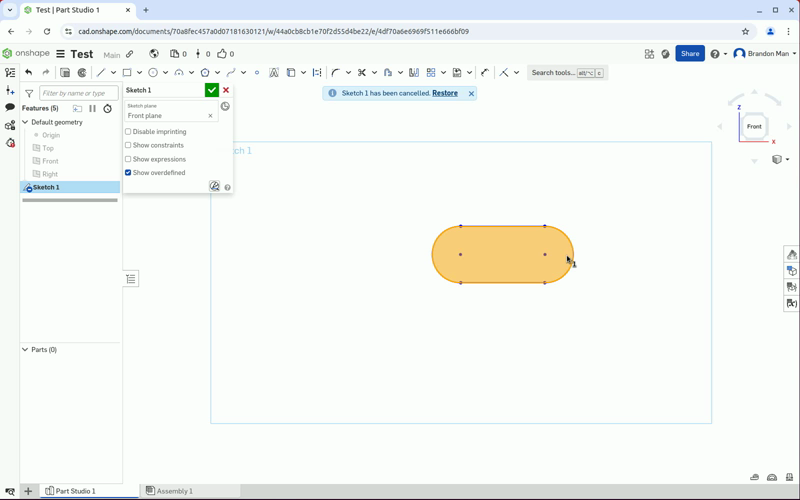
mouse_move(73, 352)
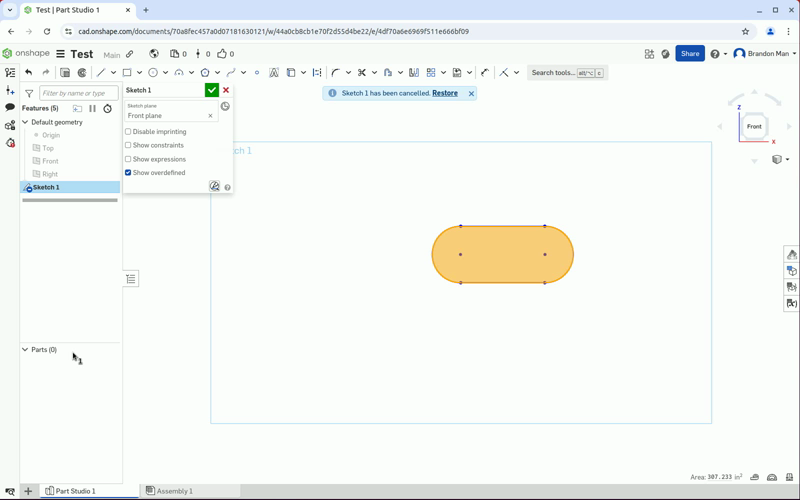
key(shift+y)
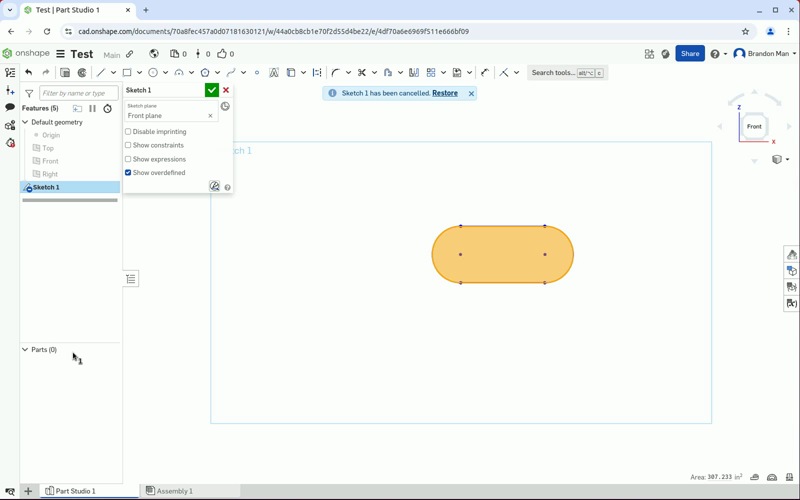
key(shift+e)
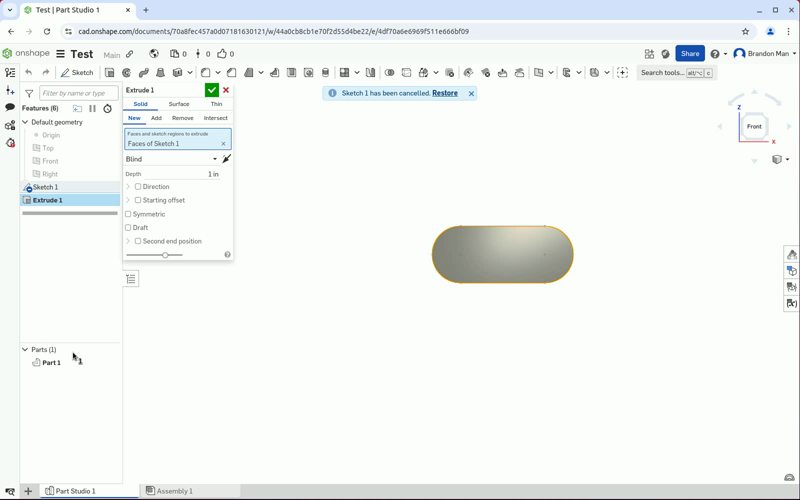
mouse_move(143, 106)
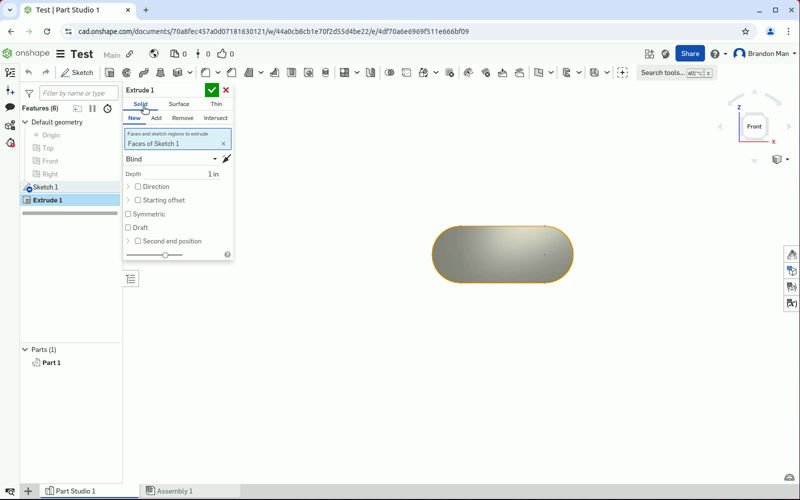
click(143, 106)
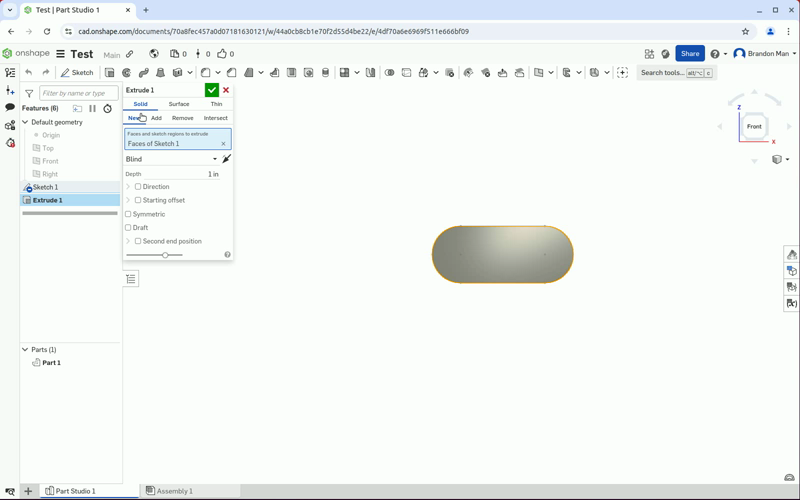
mouse_move(137, 120)
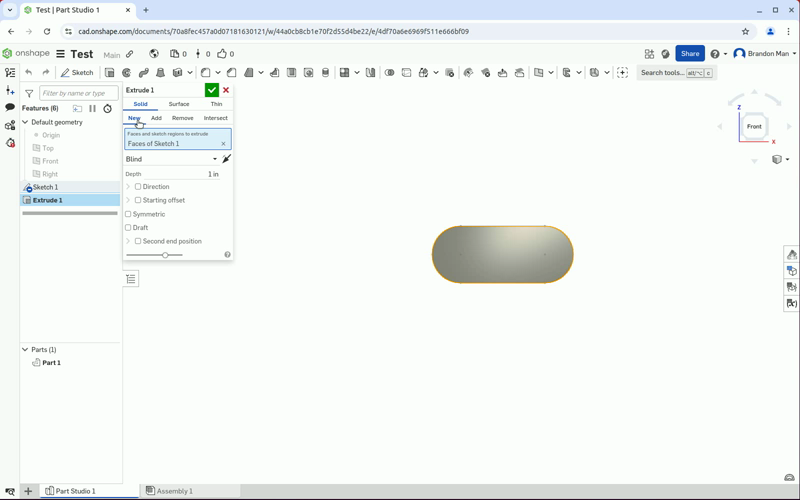
click(137, 120)
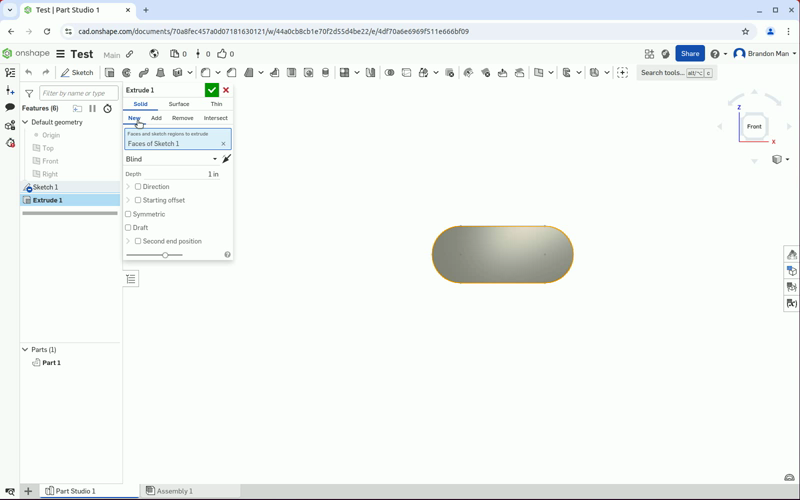
key(tab, 4)
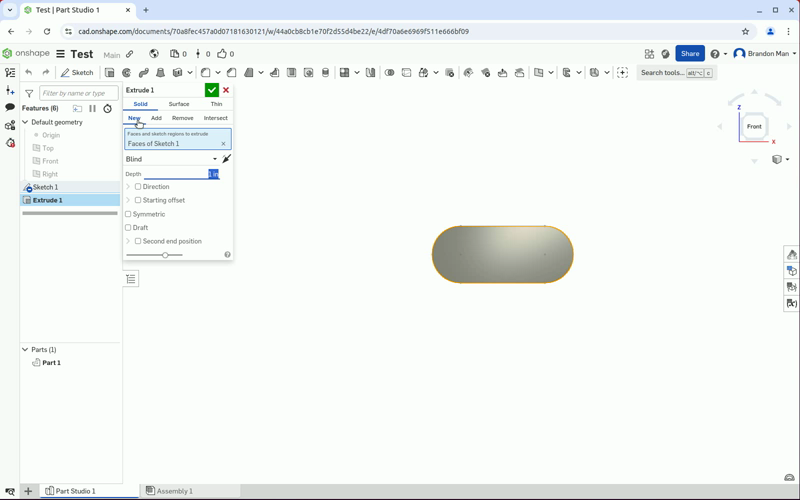
text(2.889)
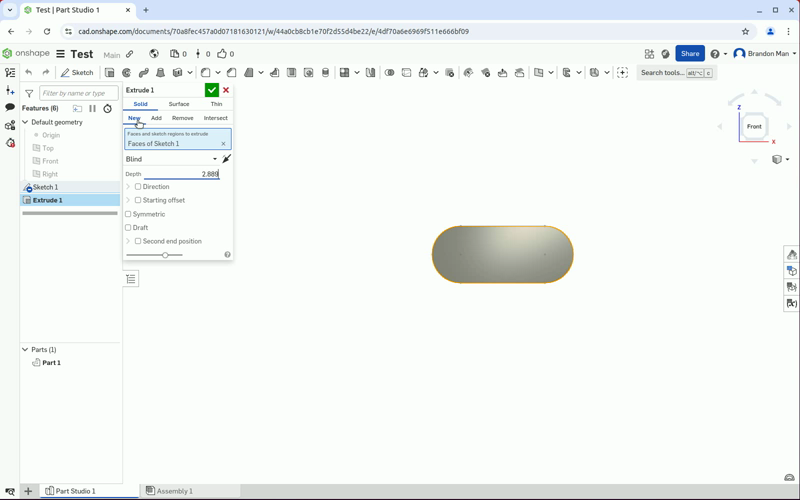
key(enter)
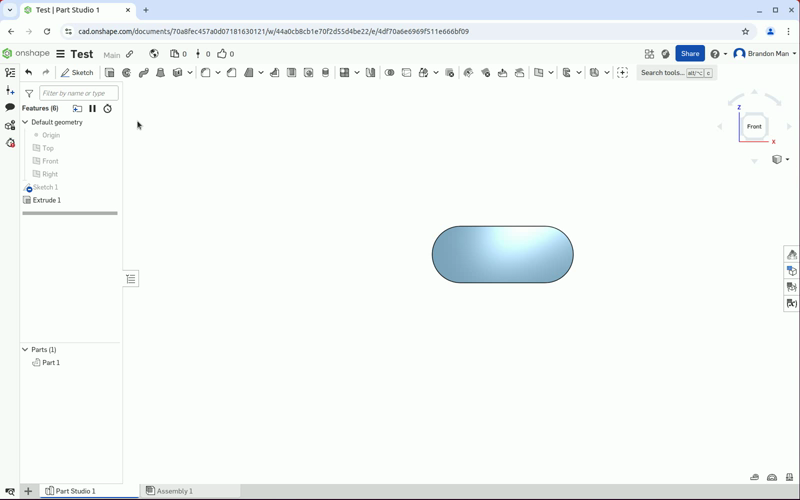
key(shift+h)
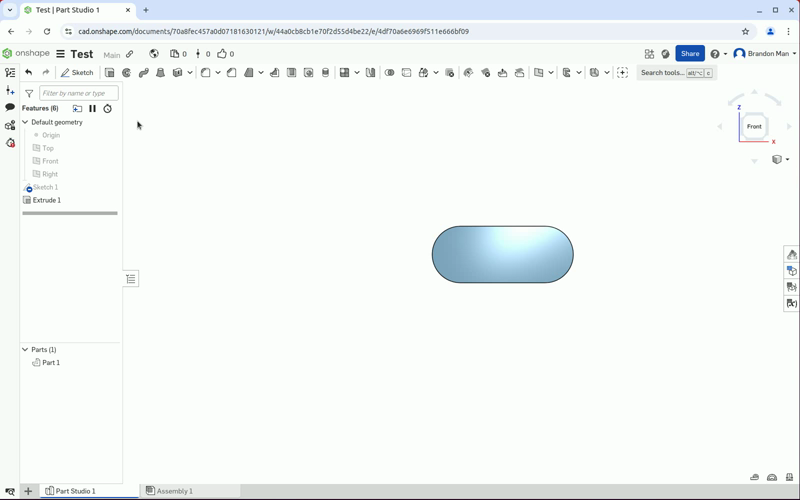
key(shift+h)
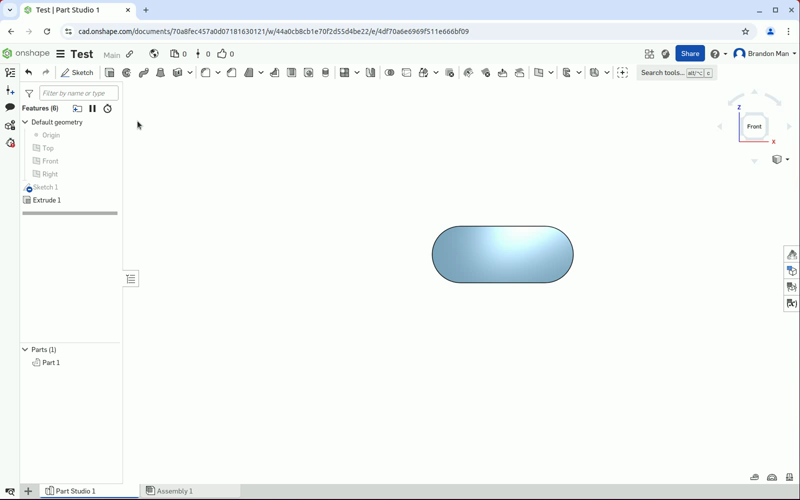
mouse_move(73, 189)
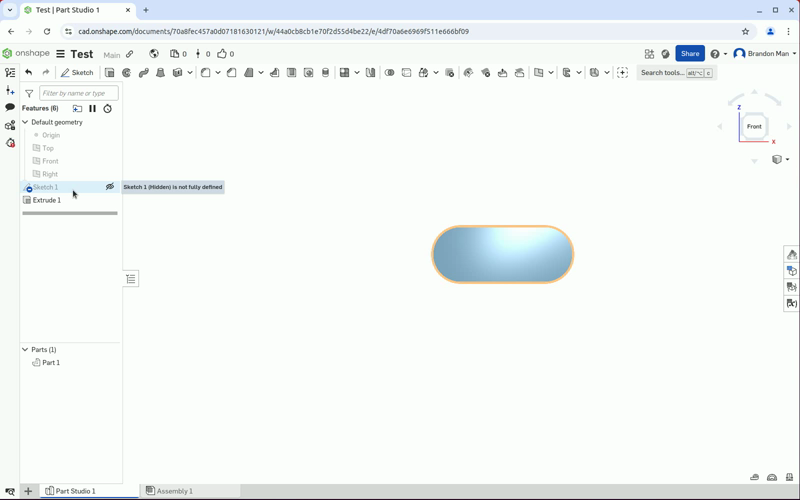
click(73, 189)
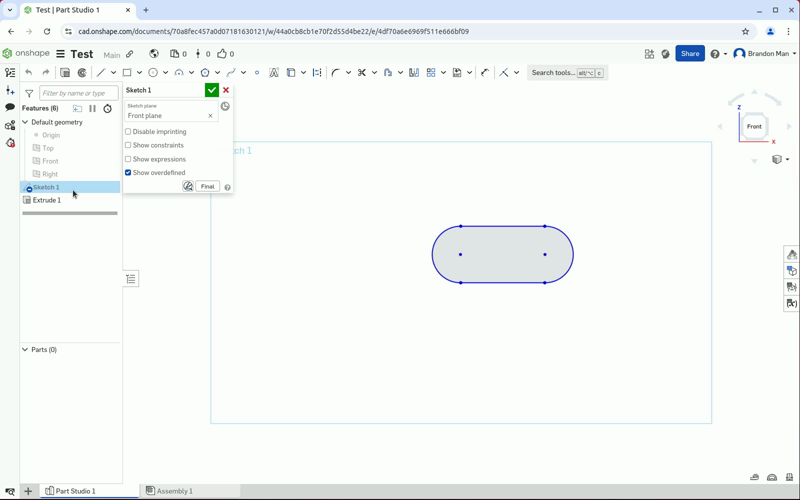
mouse_move(229, 92)
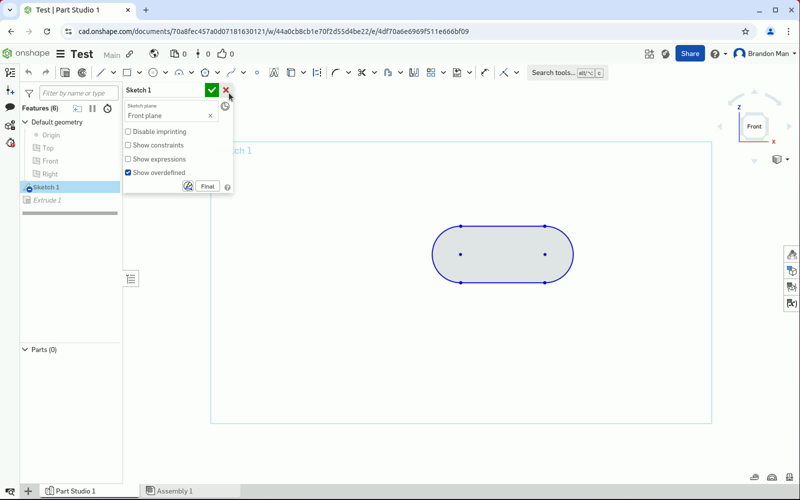
click(229, 92)
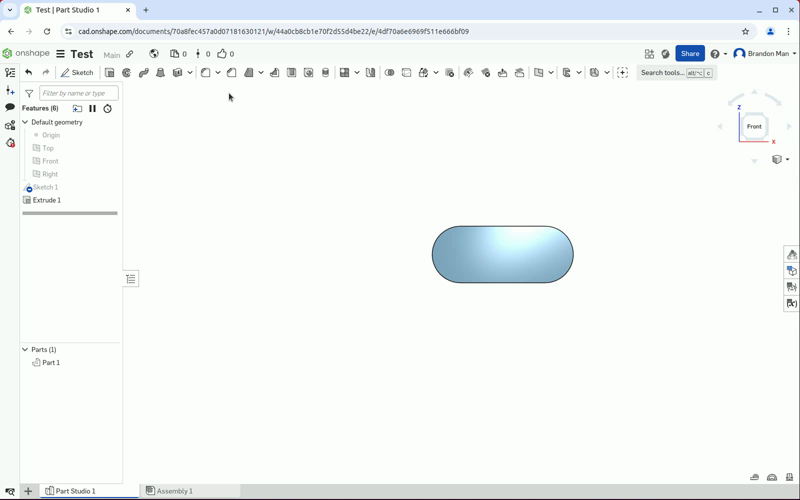
mouse_move(541, 75)
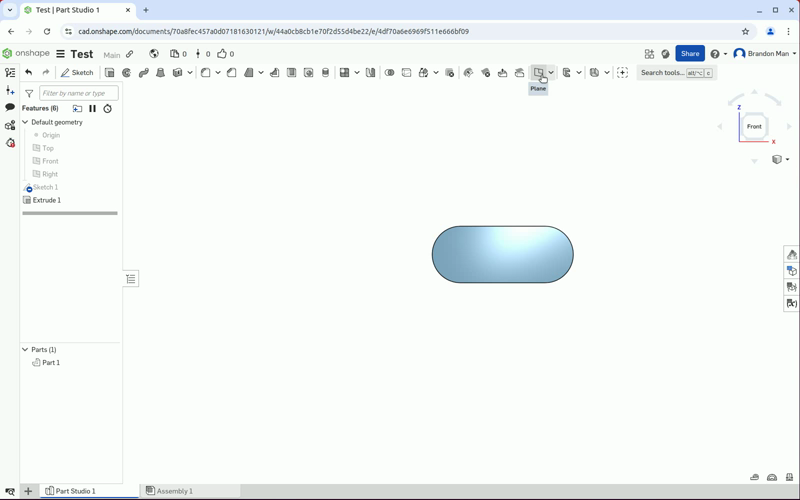
click(541, 75)
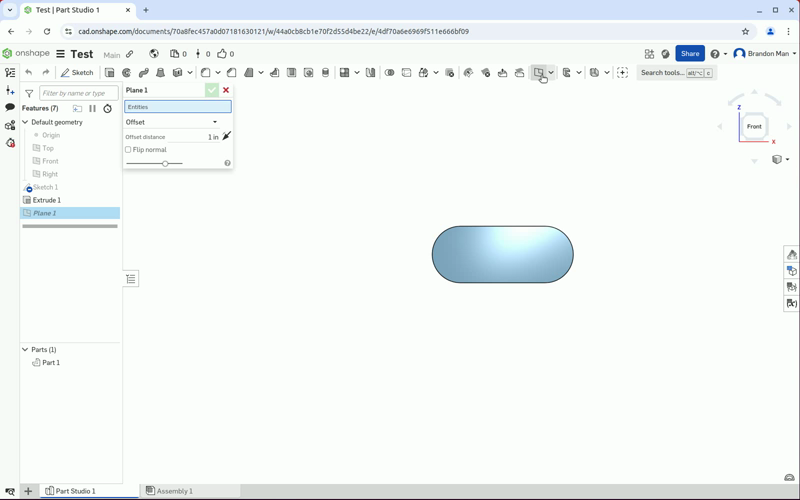
mouse_move(73, 163)
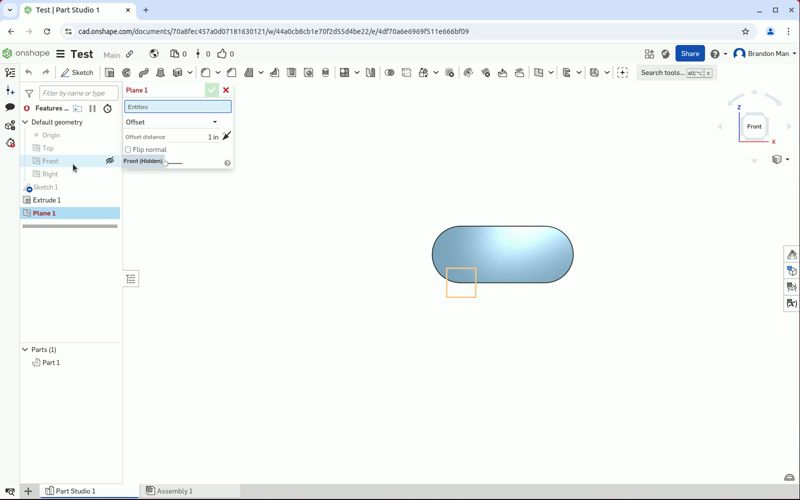
click(73, 163)
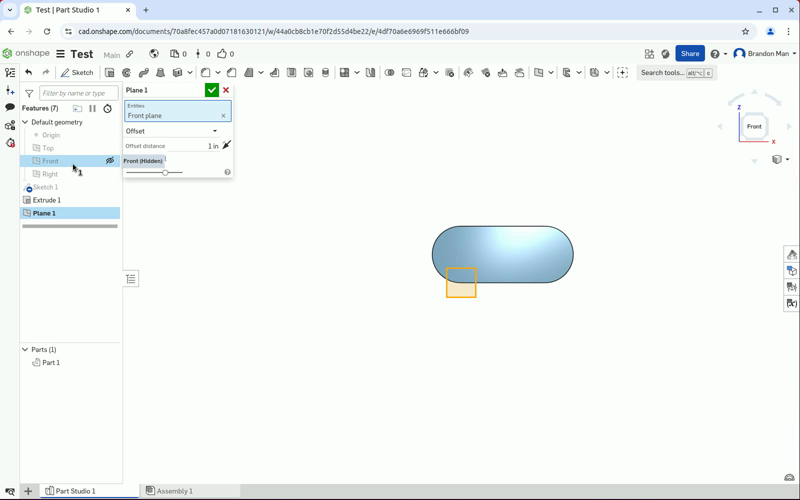
key(tab, 2)
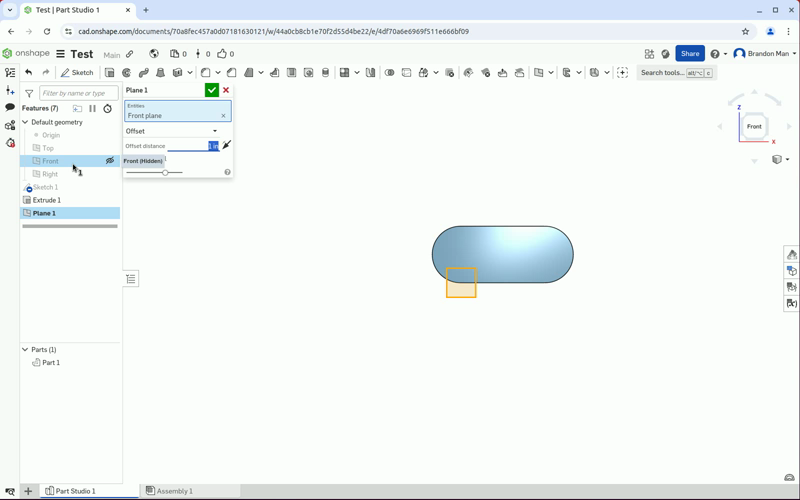
text(2.896)
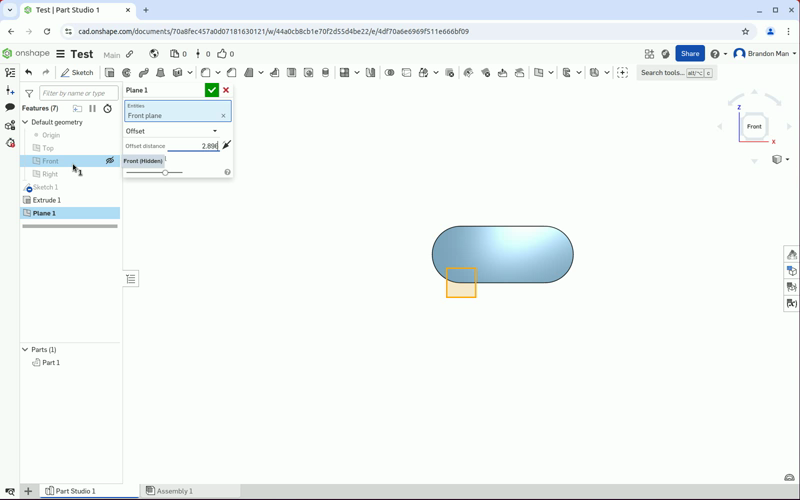
key(enter, 2)
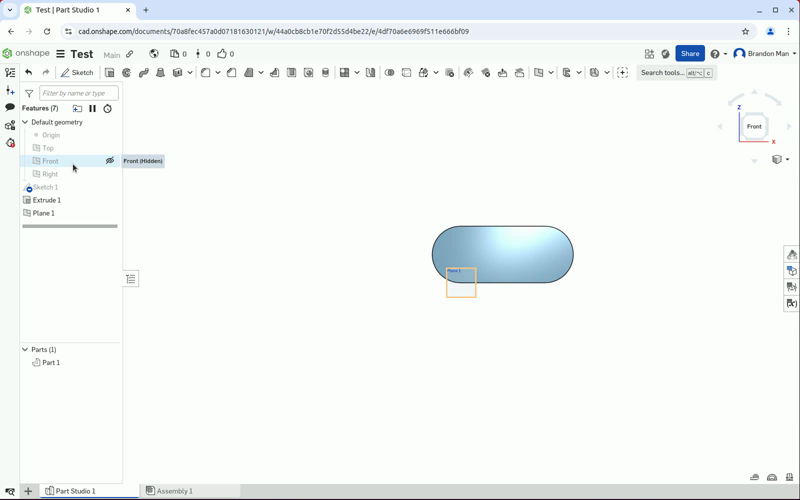
key(shift+s)
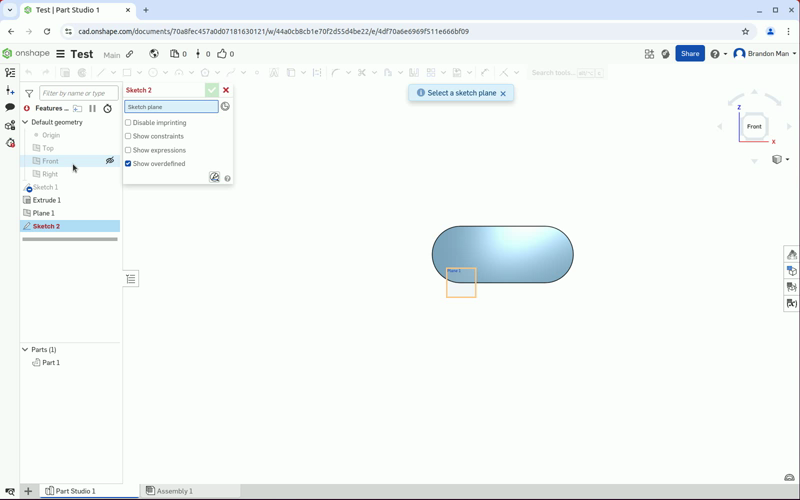
mouse_move(73, 215)
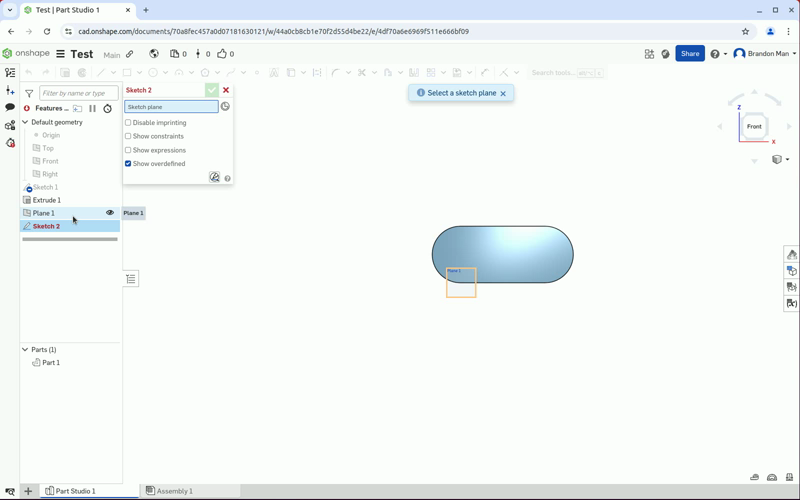
click(73, 215)
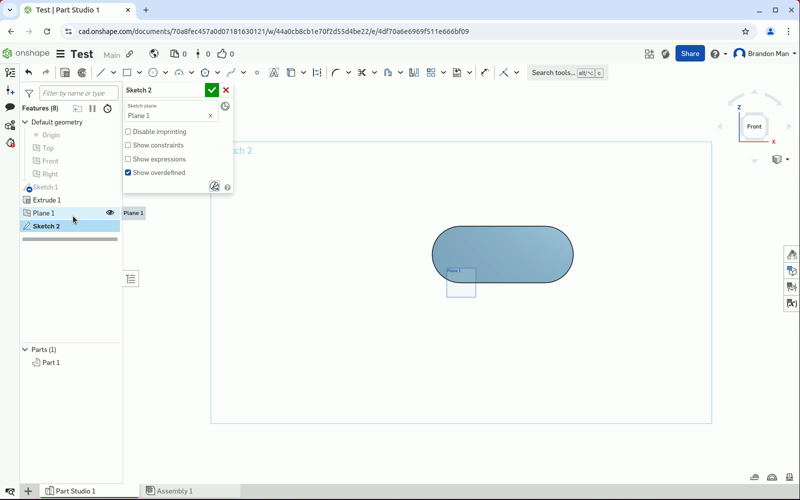
mouse_move(73, 352)
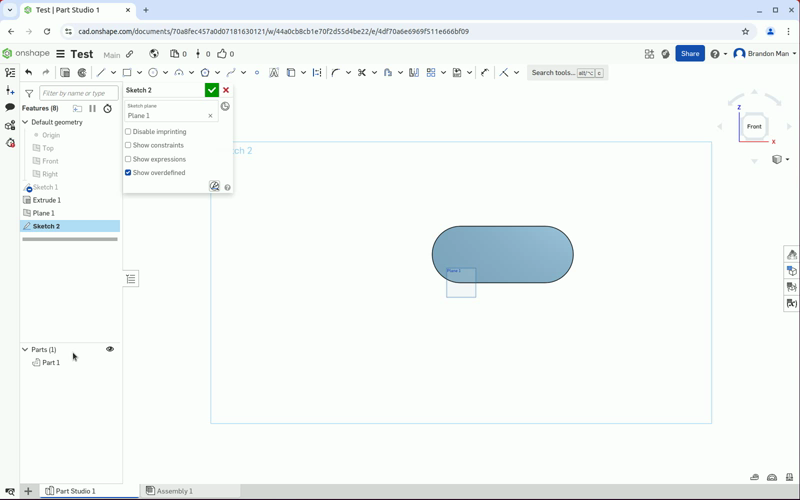
key(y)
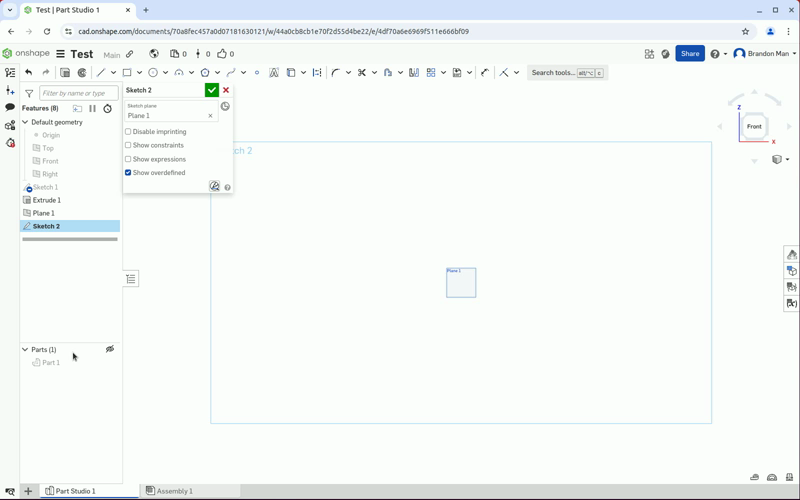
key(c)
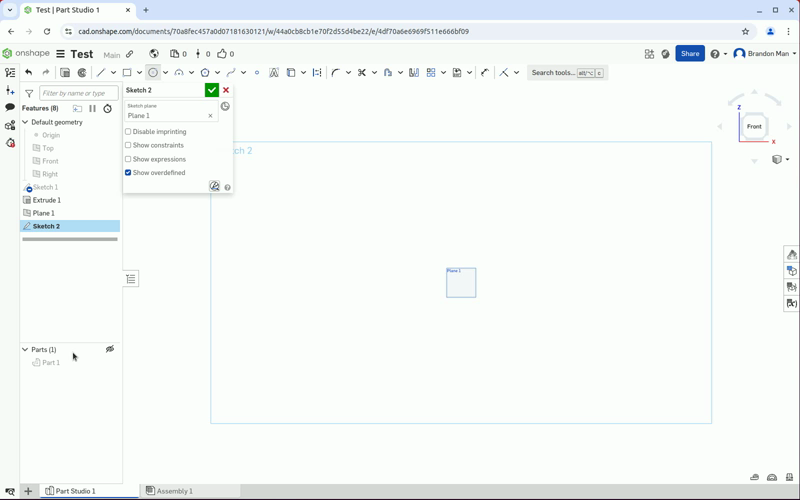
key_down(shift)
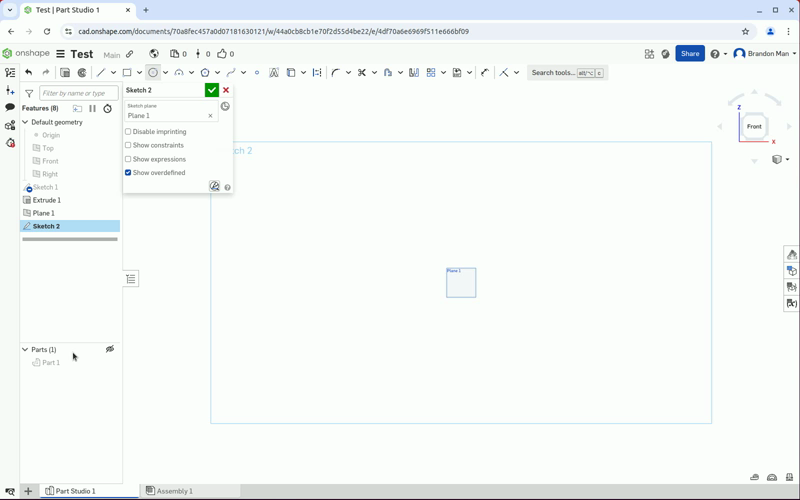
mouse_move(545, 254)
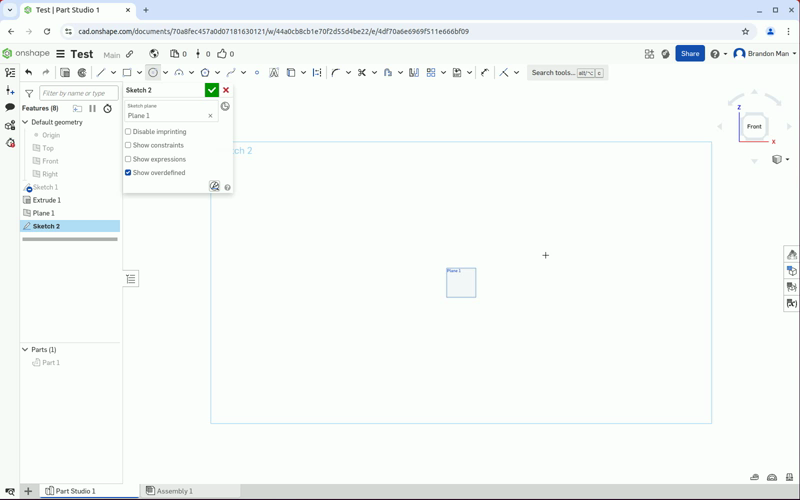
click(545, 254)
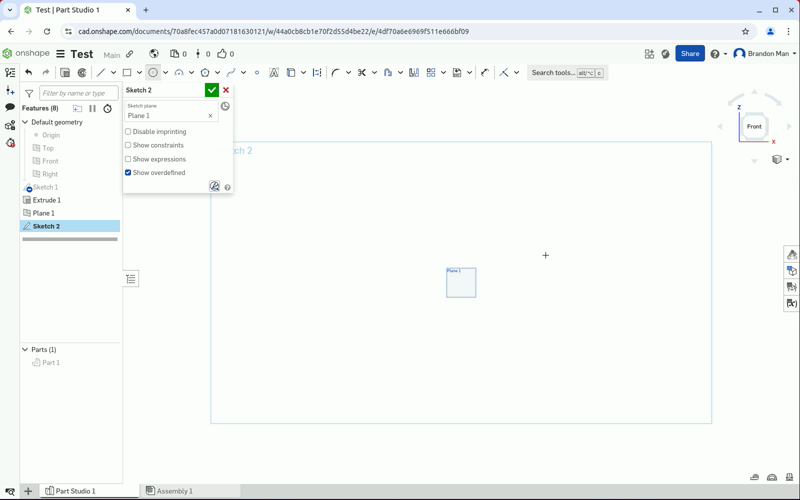
key_up(shift)
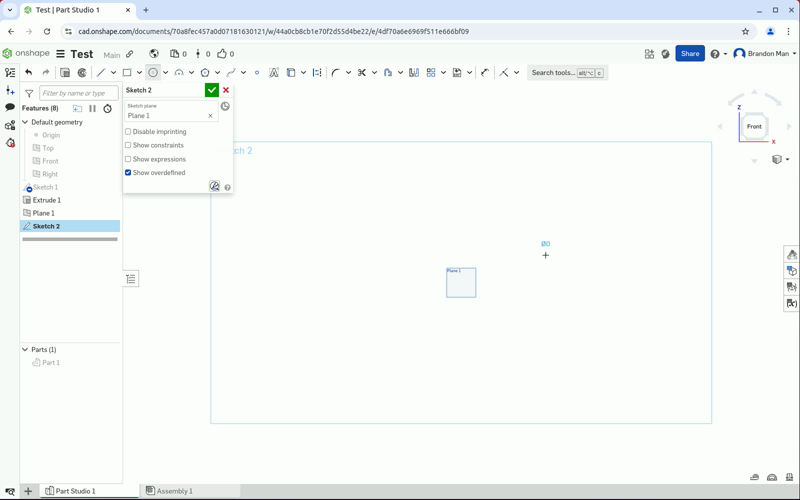
mouse_move(560, 254)
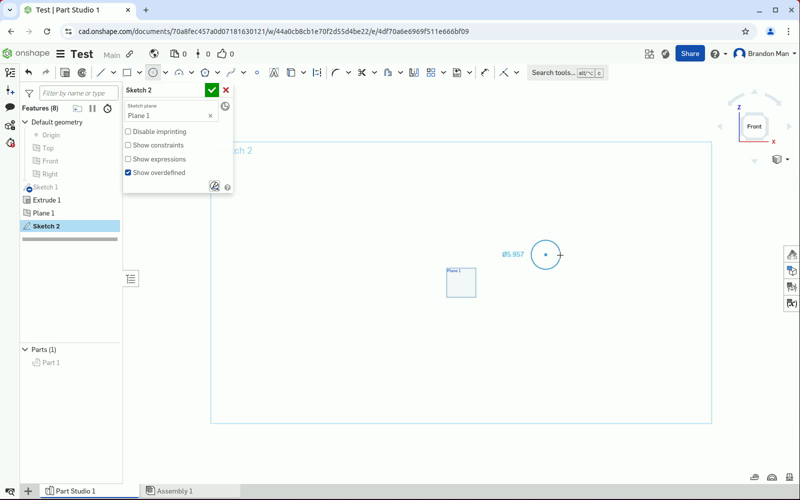
click(560, 254)
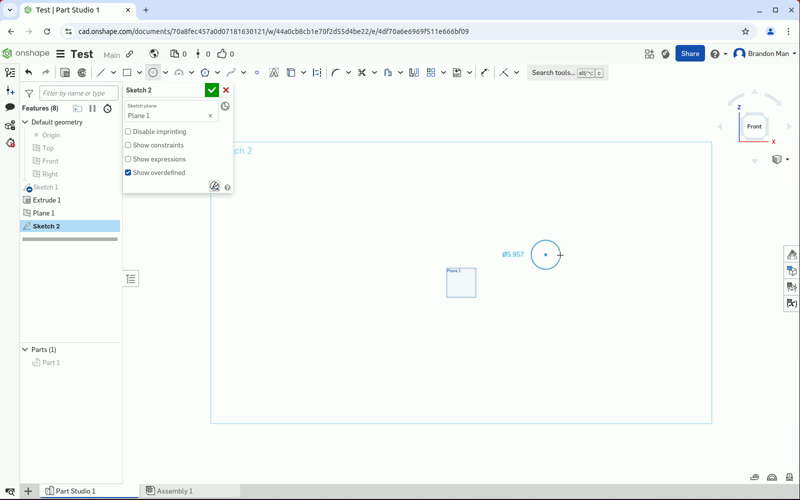
key(esc)
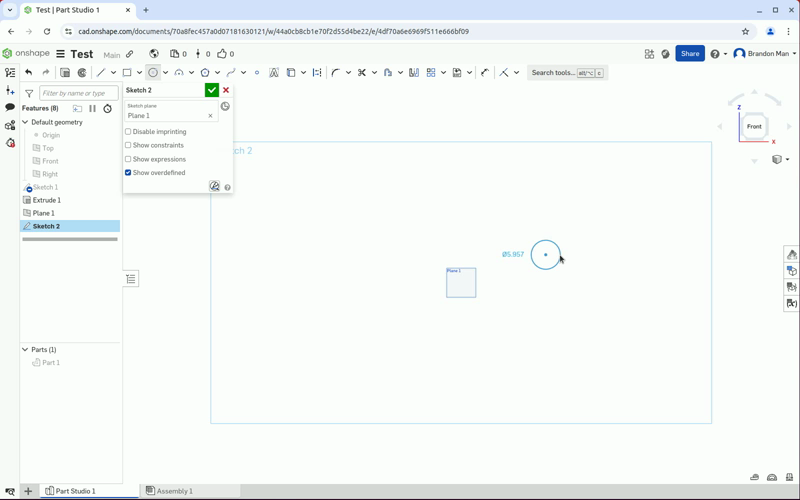
mouse_move(534, 250)
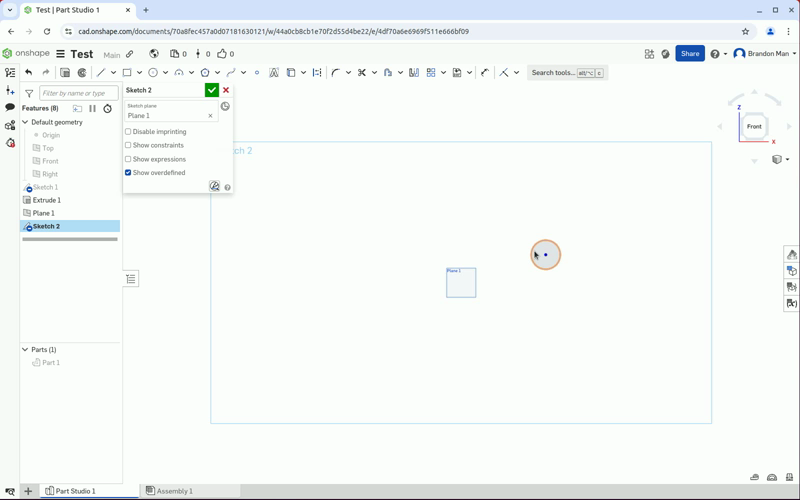
scroll(6)
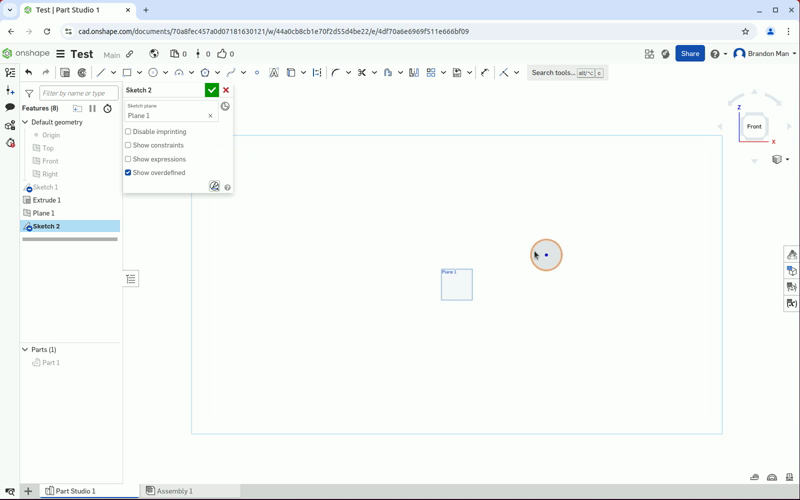
scroll(6)
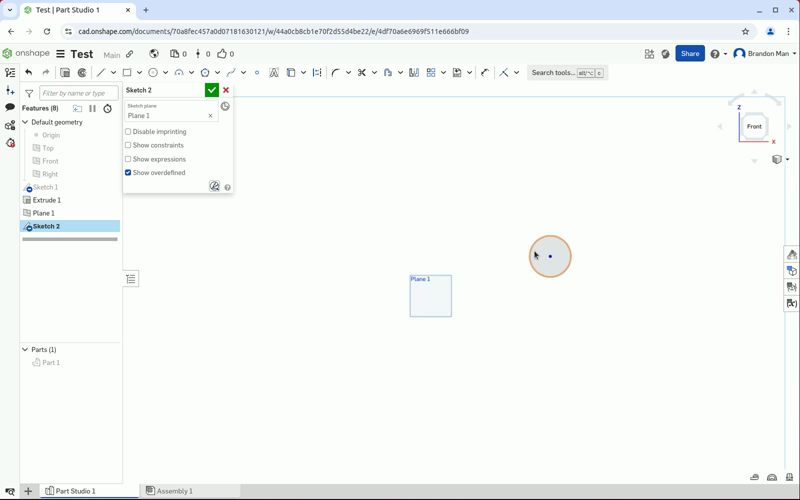
scroll(6)
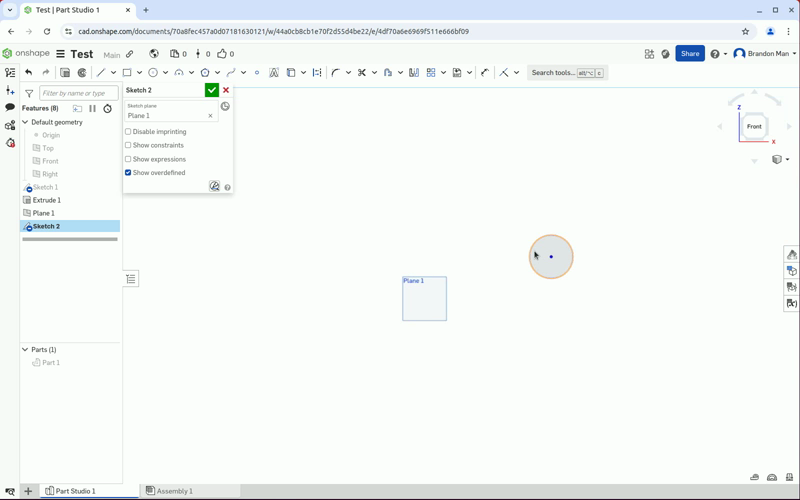
scroll(6)
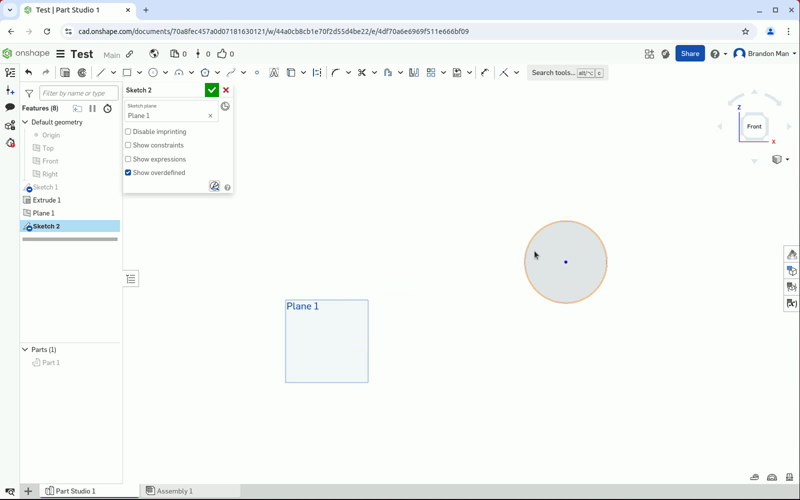
scroll(6)
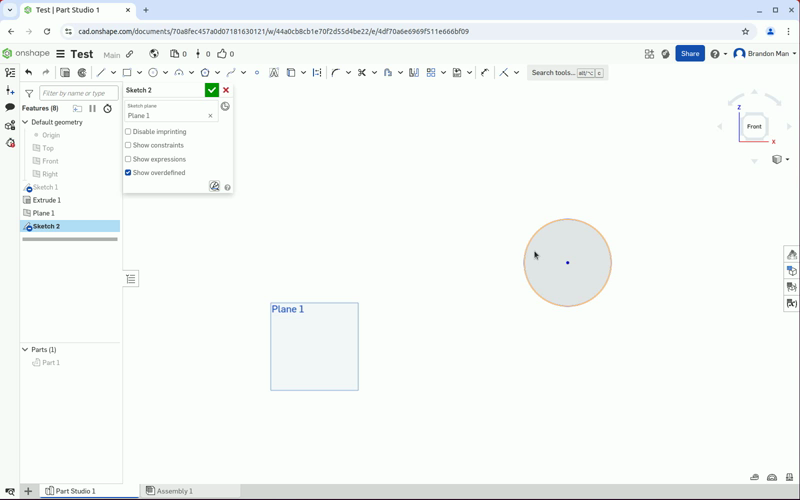
scroll(6)
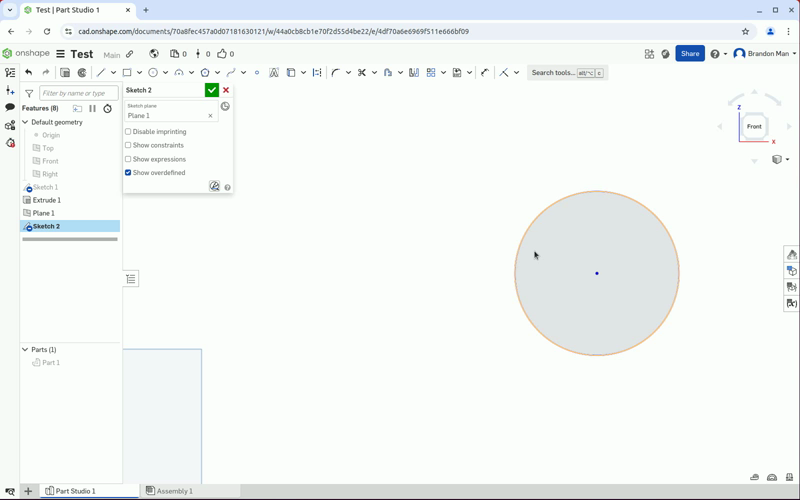
scroll(6)
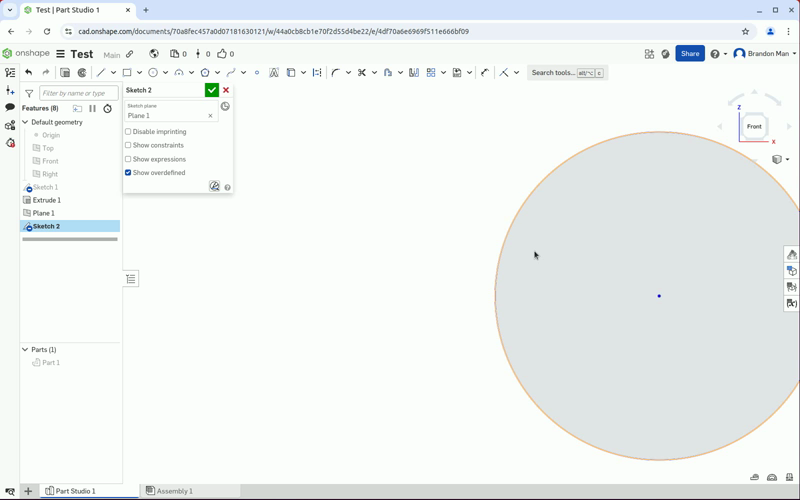
click(534, 250)
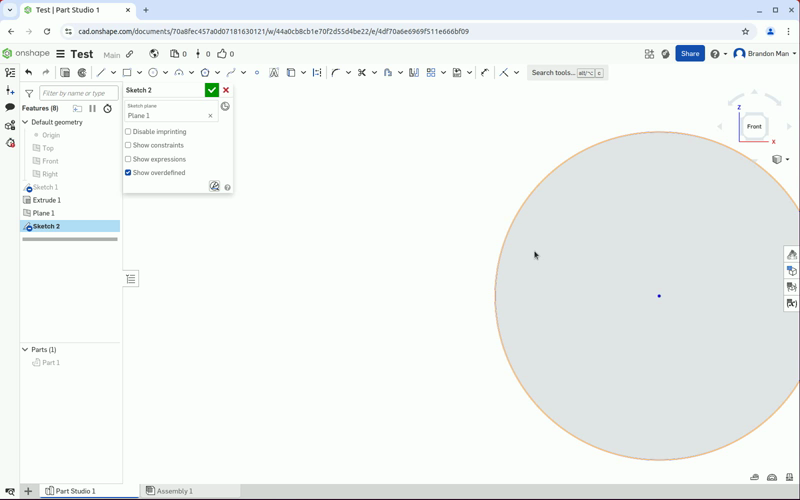
scroll(-6)
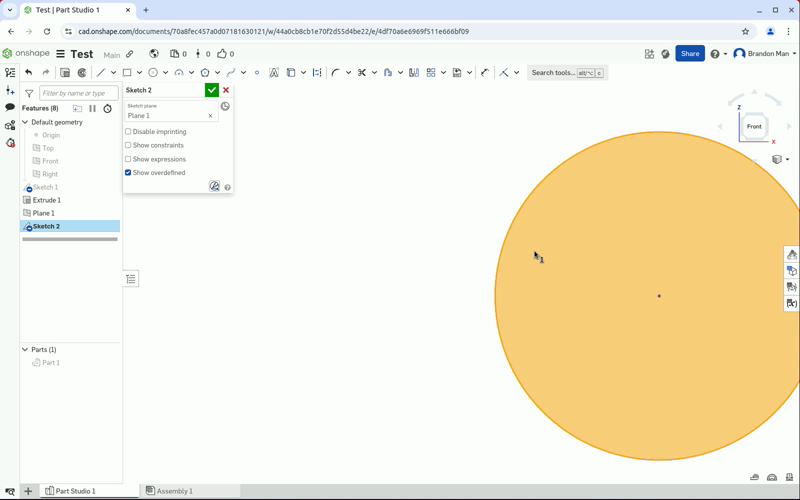
scroll(-6)
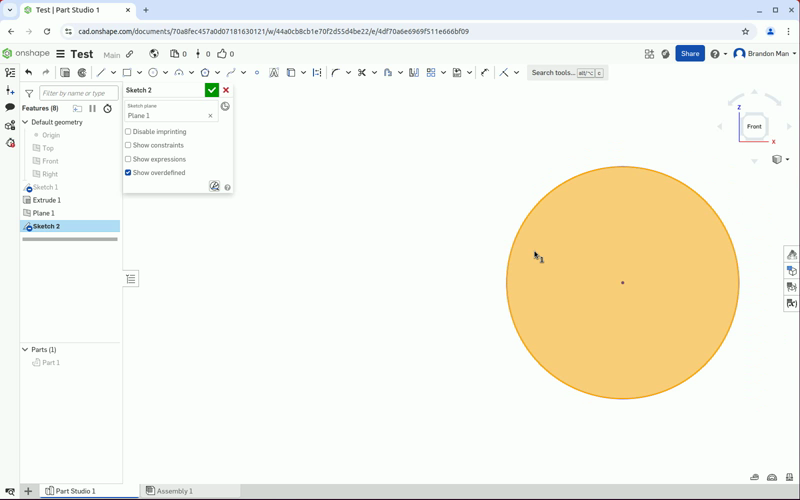
scroll(-6)
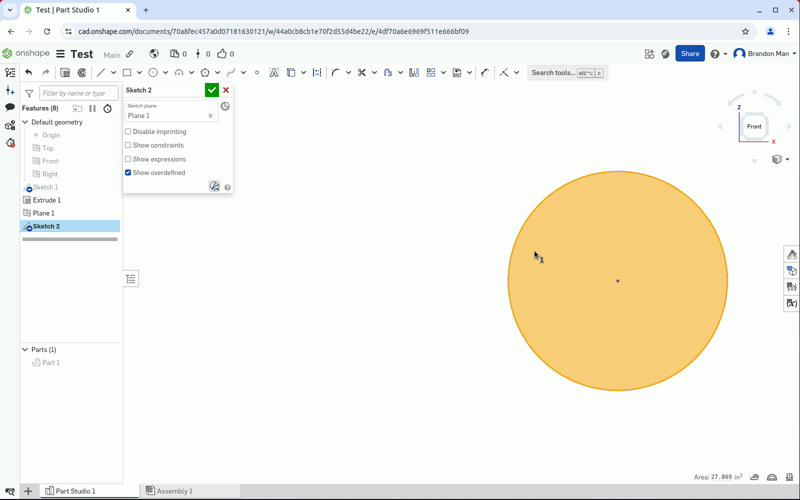
scroll(-6)
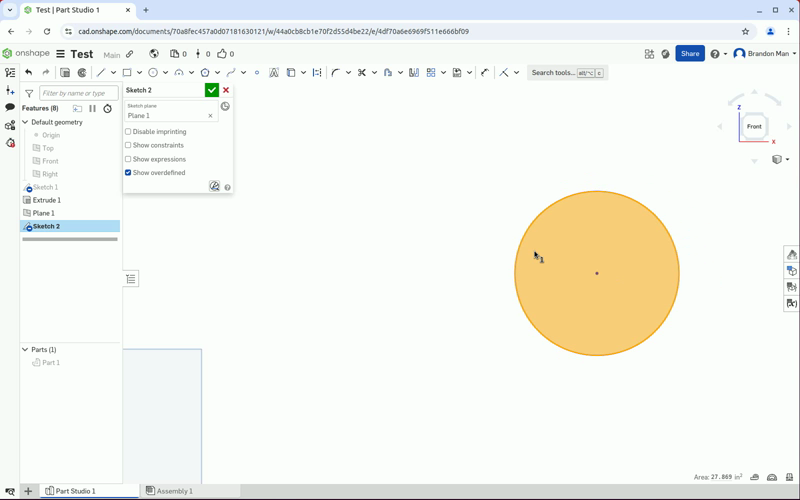
scroll(-6)
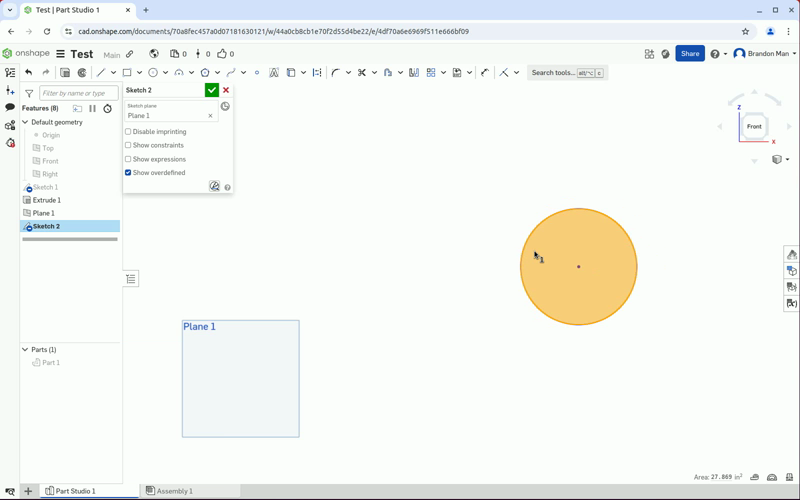
scroll(-6)
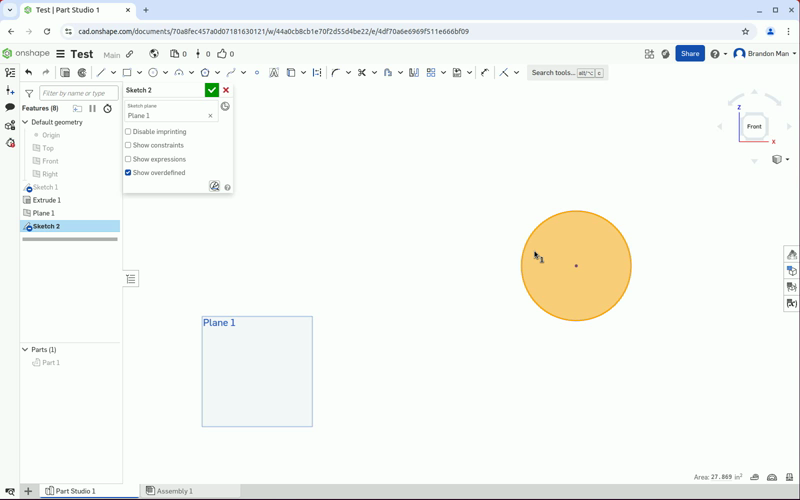
scroll(-6)
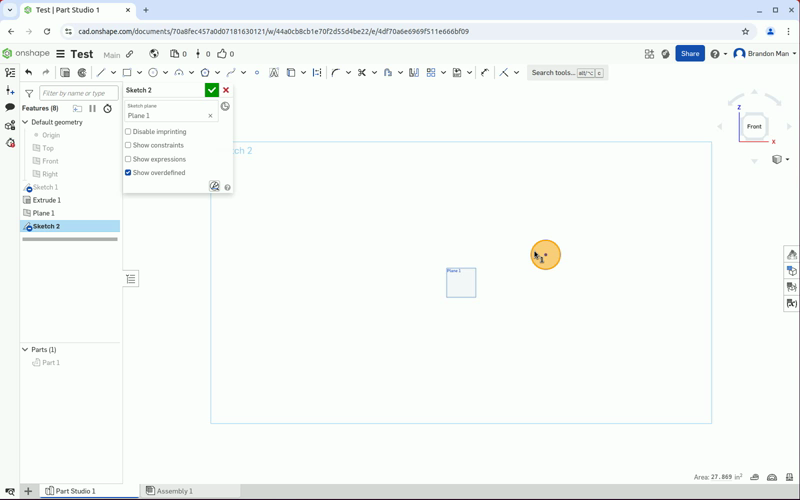
mouse_move(73, 352)
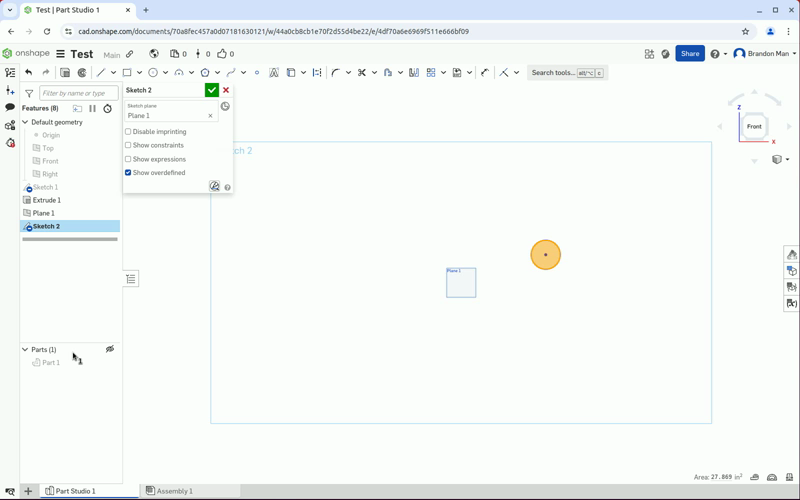
key(shift+y)
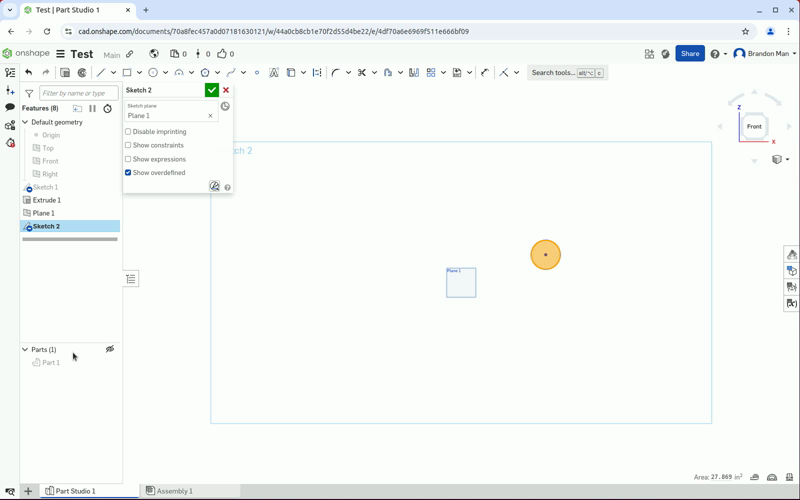
key(shift+e)
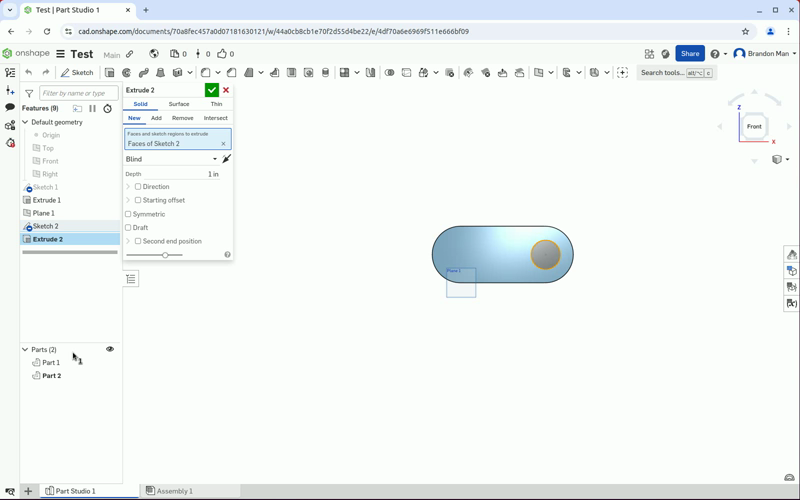
mouse_move(143, 106)
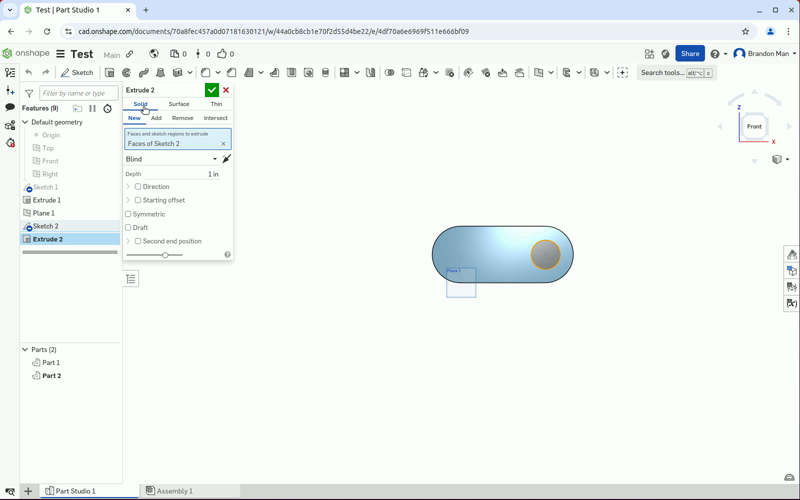
click(143, 106)
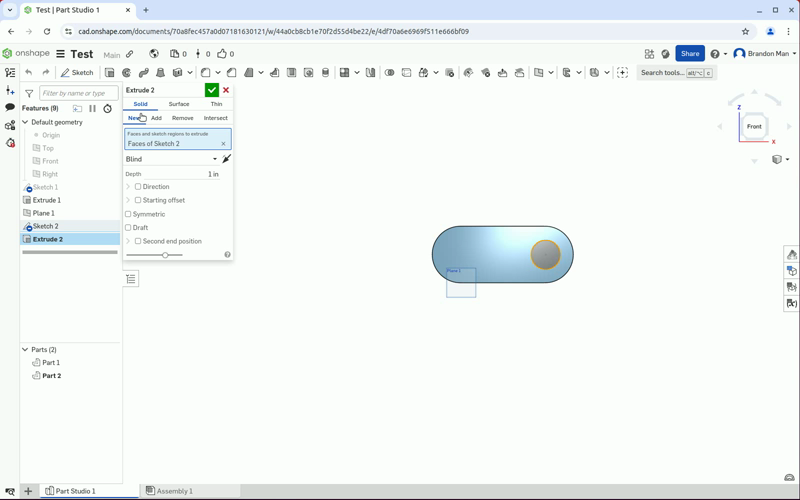
mouse_move(137, 120)
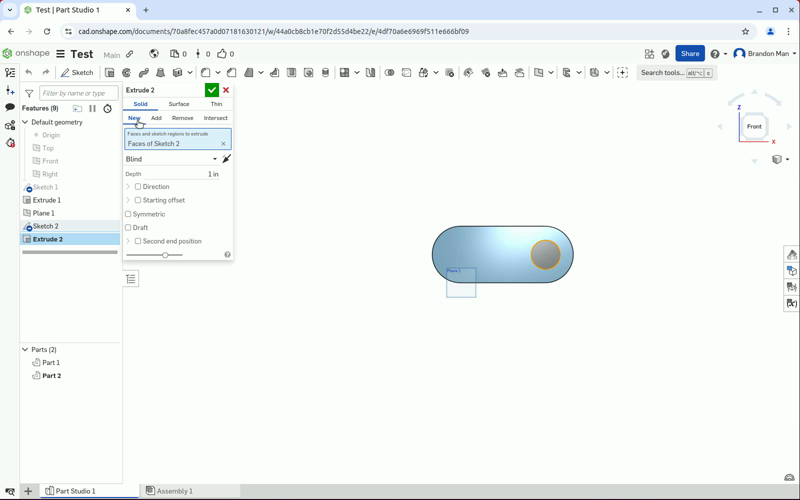
click(137, 120)
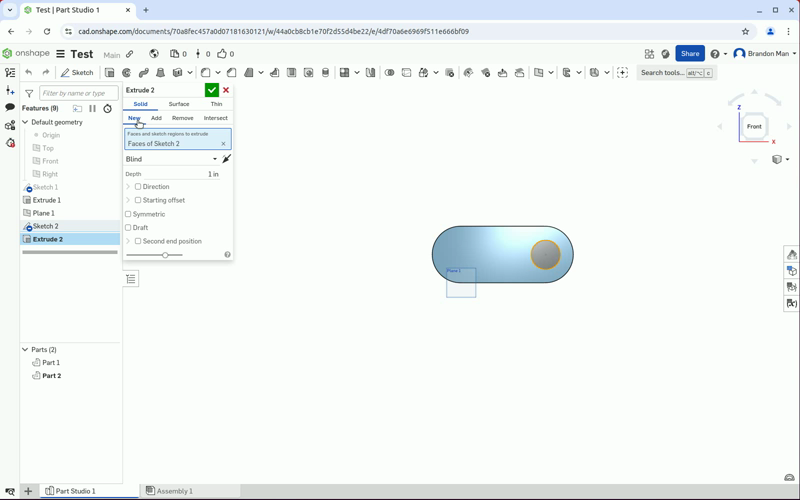
key(tab, 4)
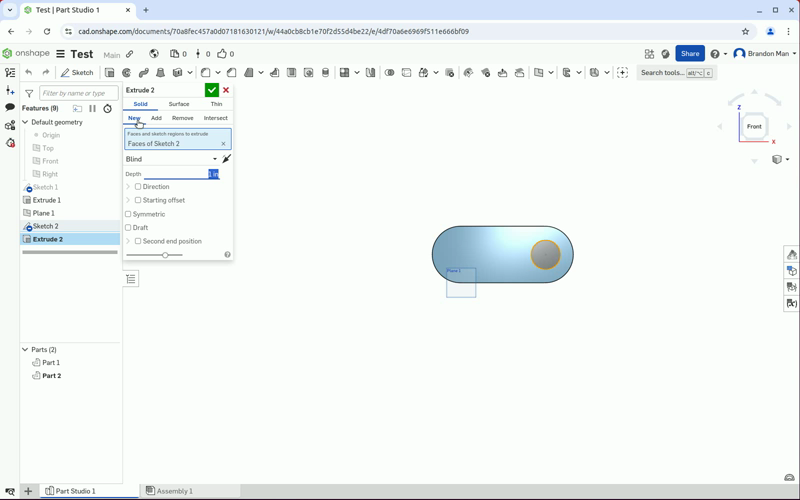
text(5.777)
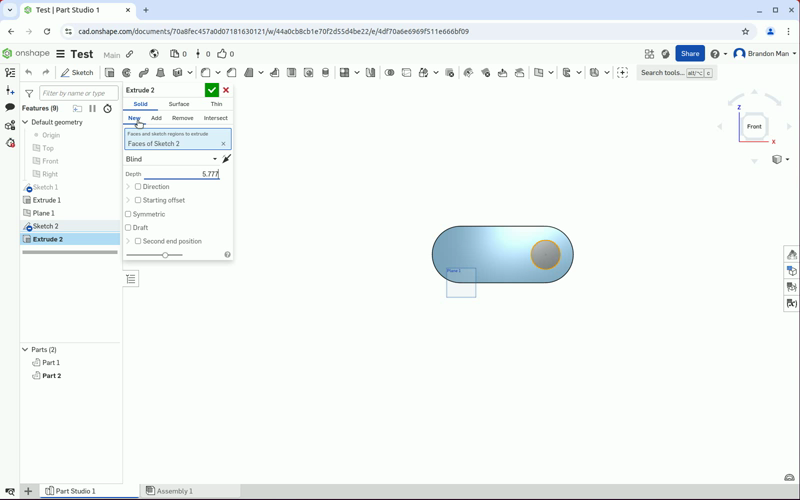
key(enter)
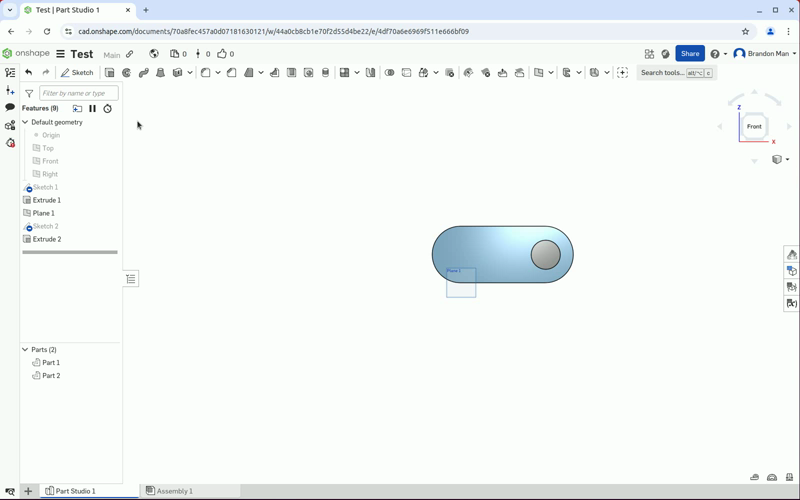
key(shift+h)
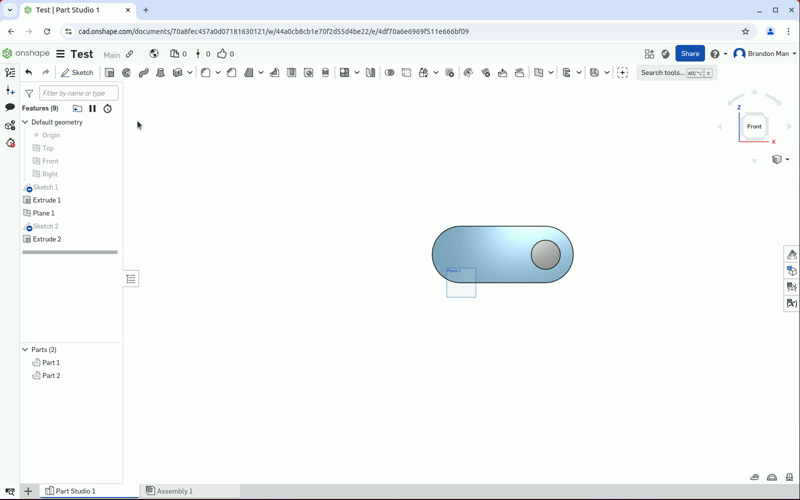
key(shift+h)
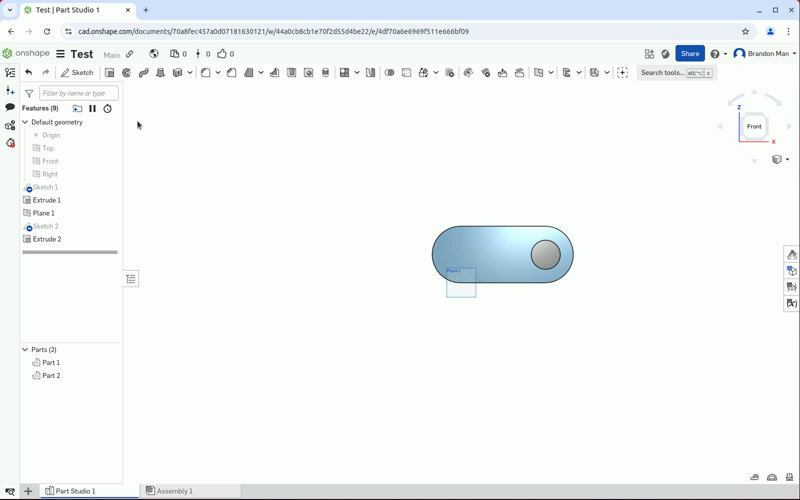
mouse_move(73, 189)
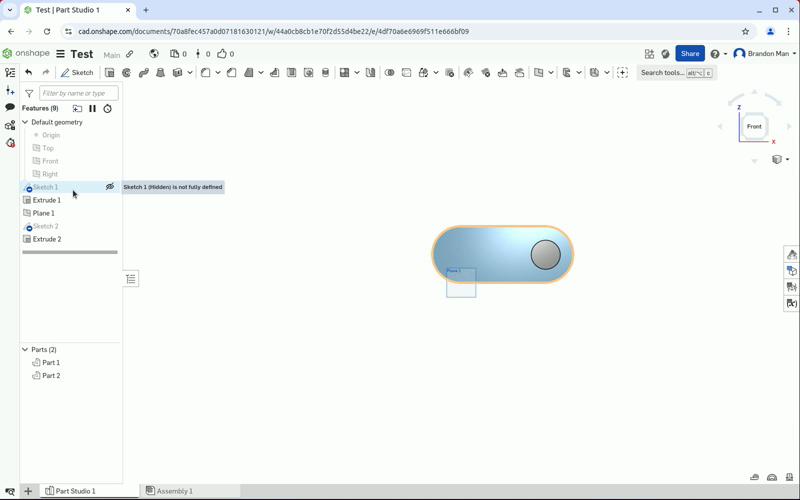
click(73, 189)
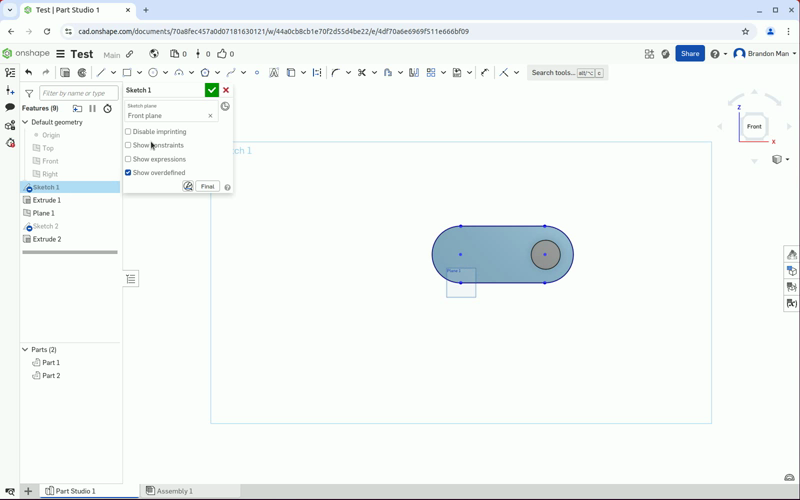
mouse_move(229, 92)
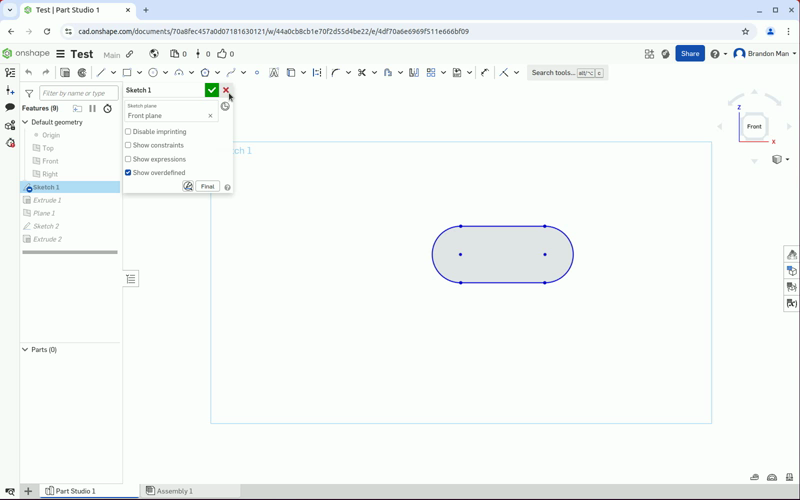
click(229, 92)
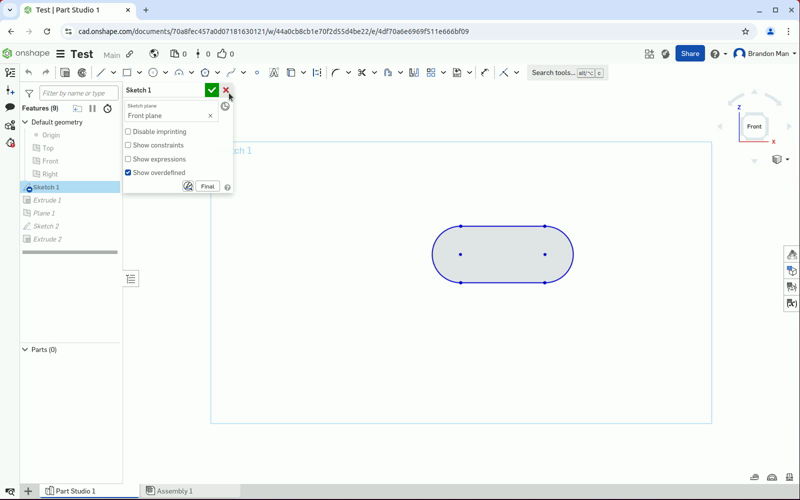
key(shift+s)
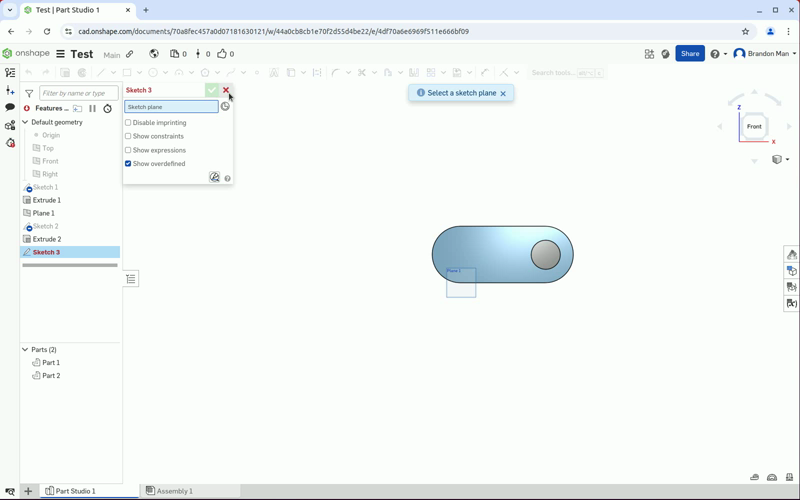
mouse_move(73, 163)
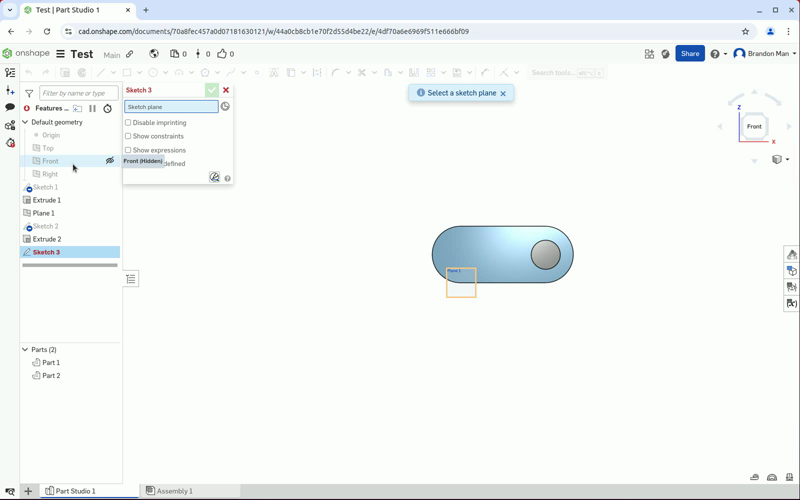
click(73, 163)
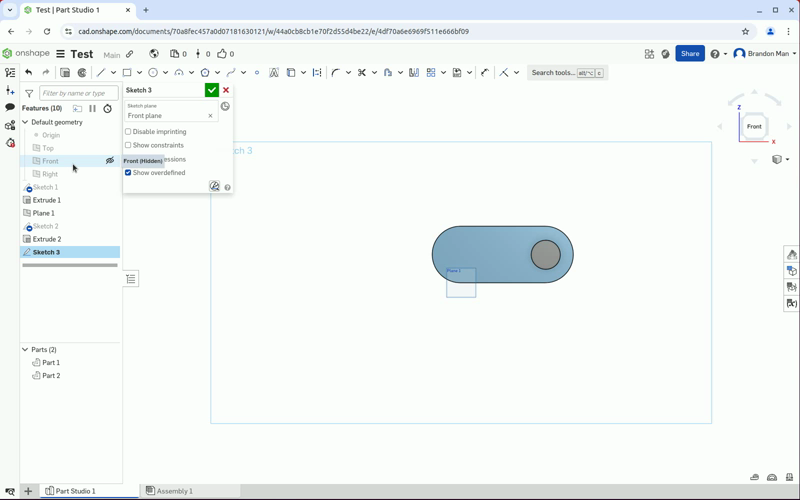
mouse_move(73, 352)
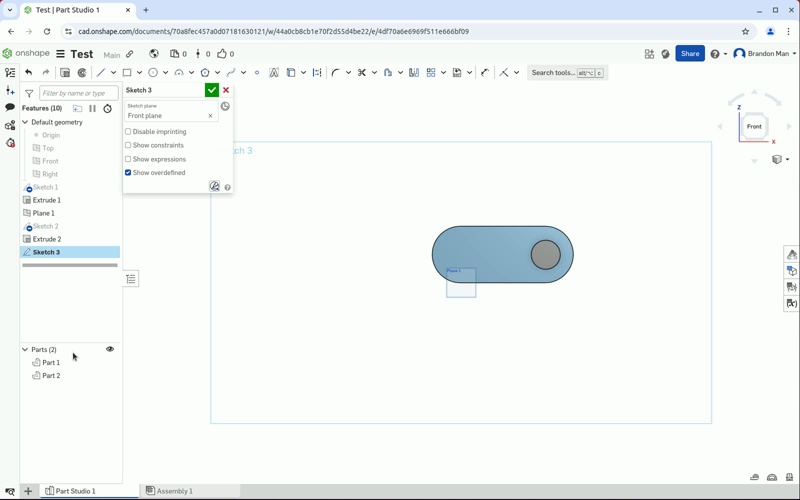
key(y)
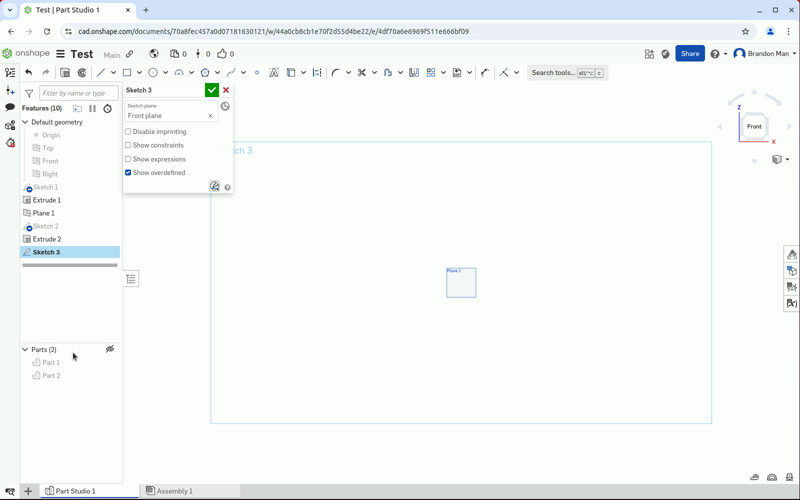
key(c)
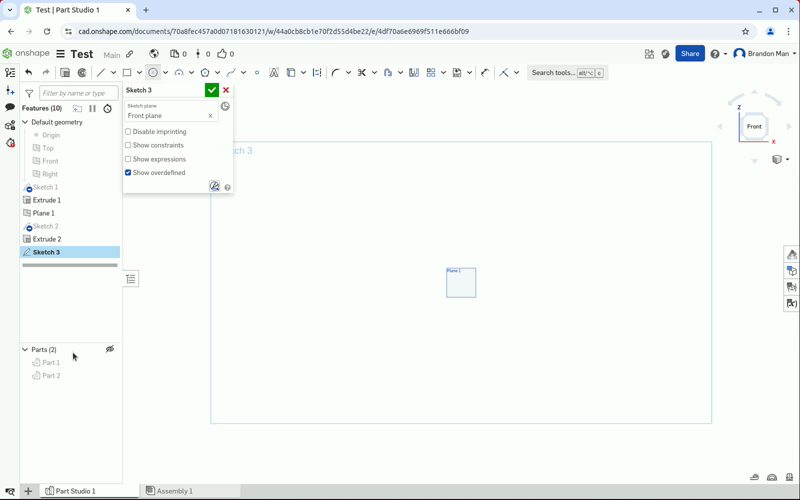
key_down(shift)
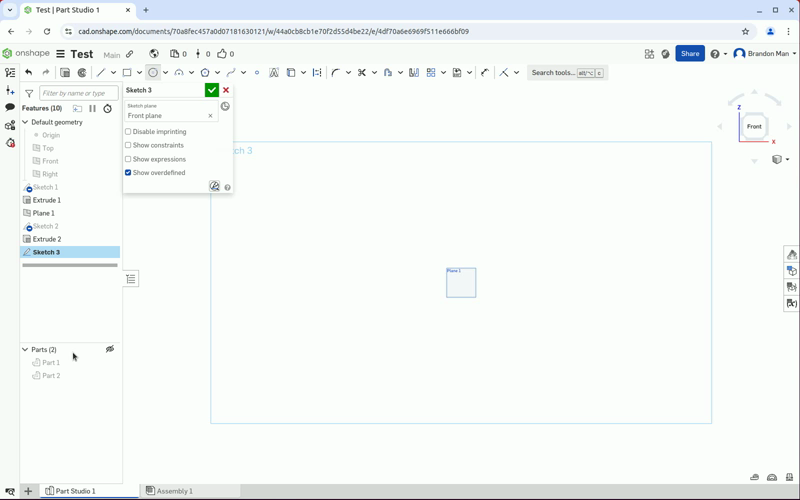
mouse_move(461, 254)
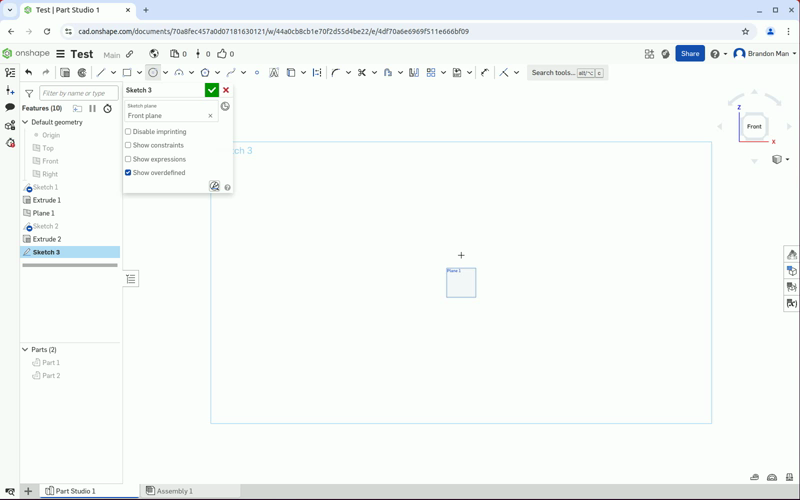
click(461, 254)
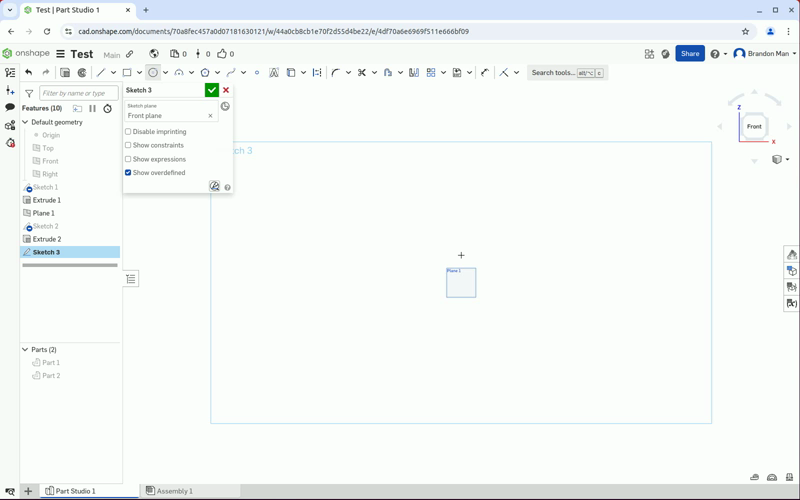
key_up(shift)
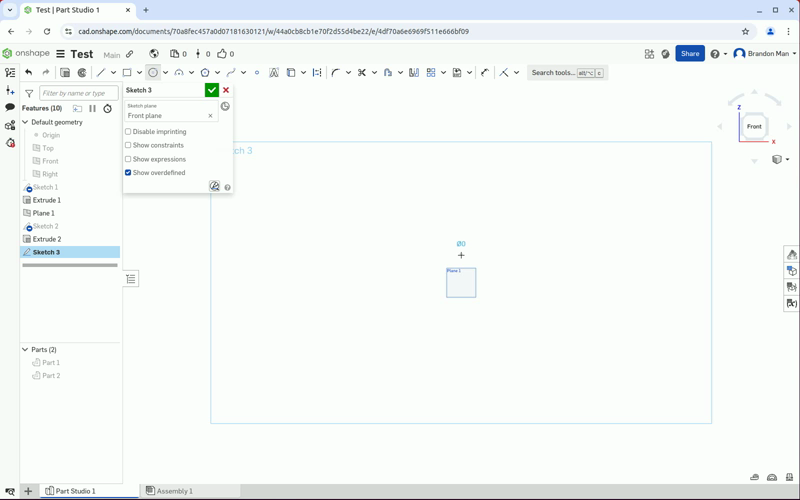
mouse_move(475, 254)
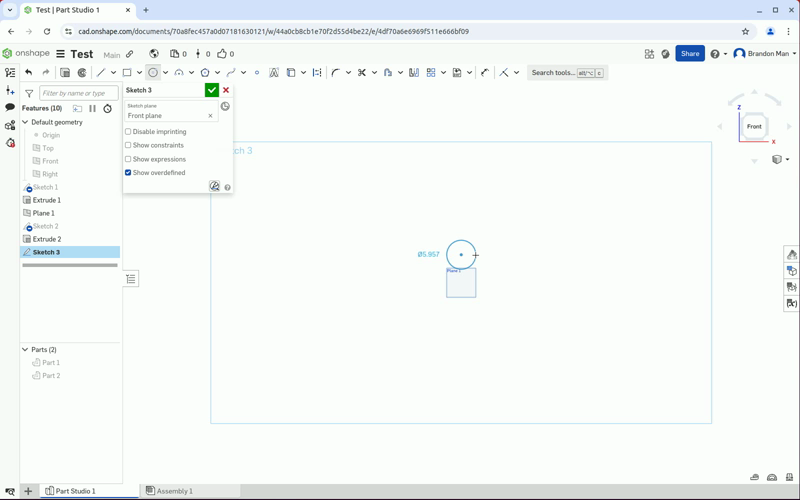
click(475, 254)
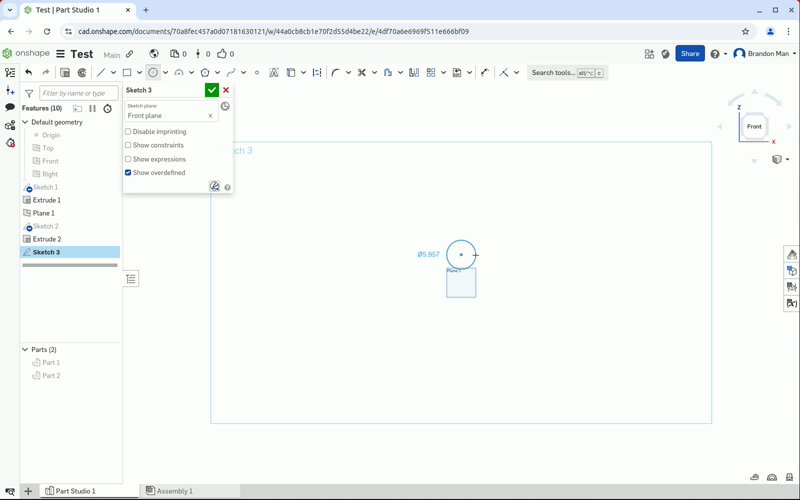
key(esc)
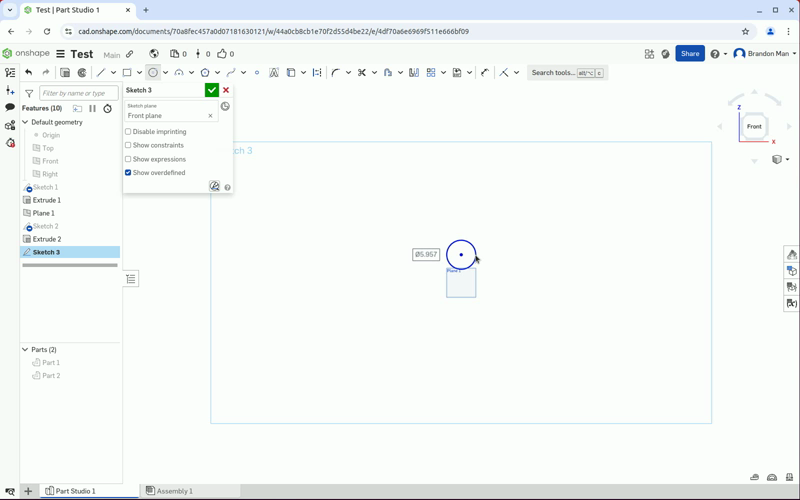
mouse_move(471, 247)
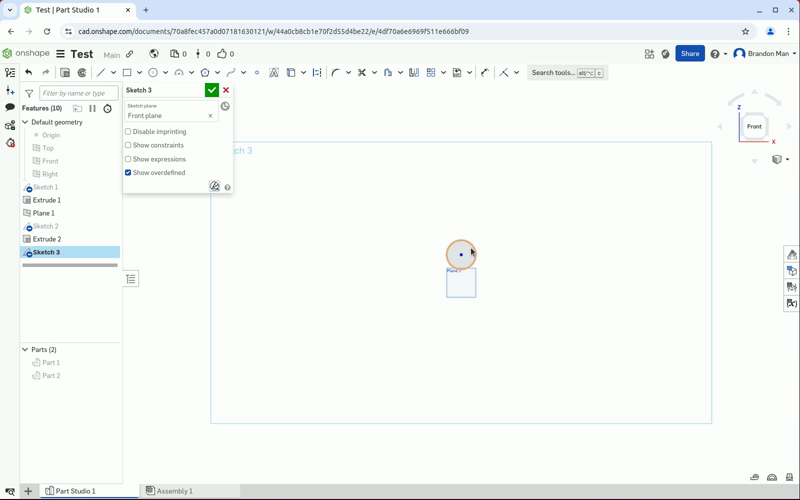
scroll(6)
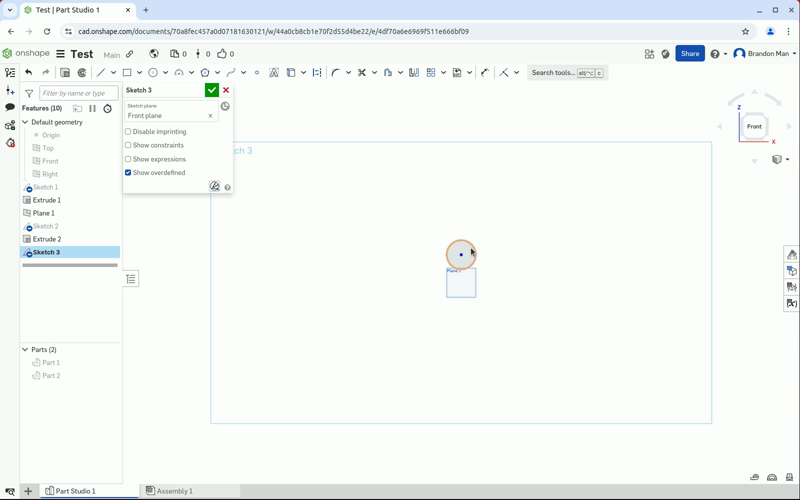
scroll(6)
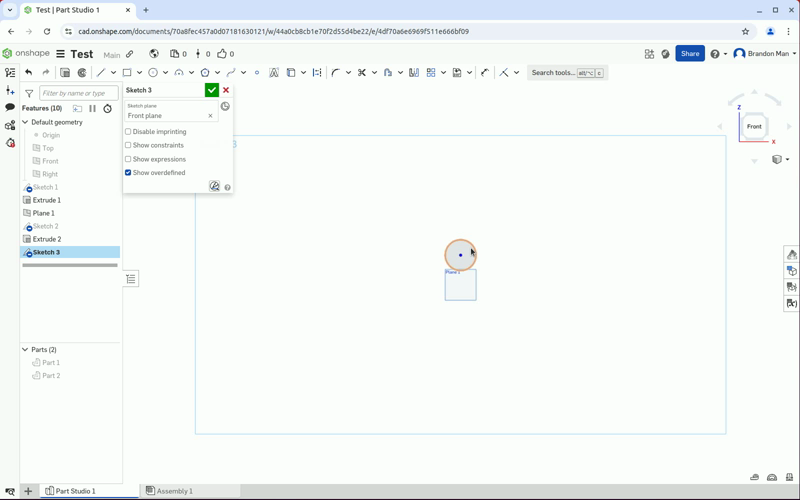
scroll(6)
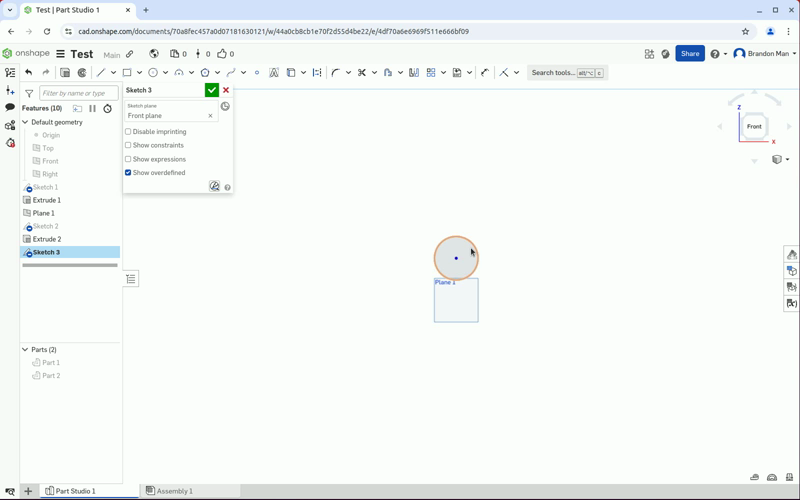
scroll(6)
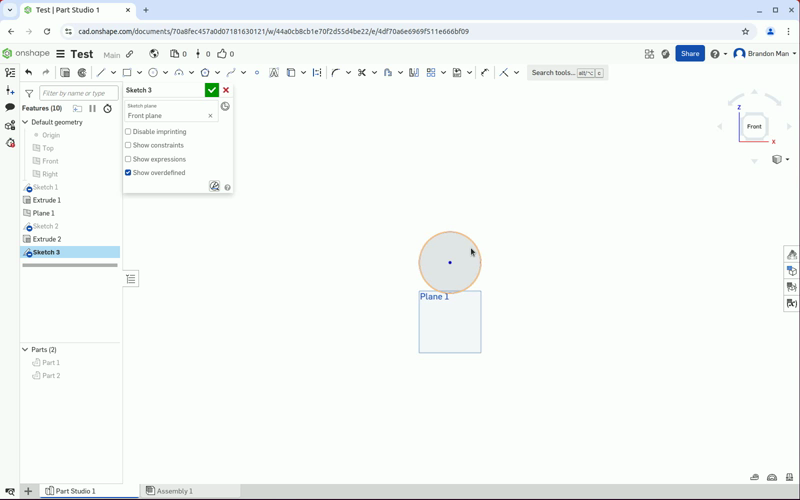
scroll(6)
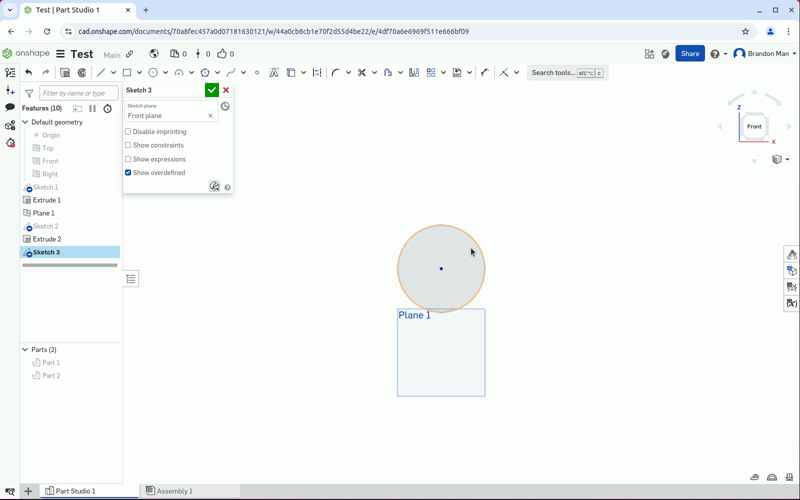
scroll(6)
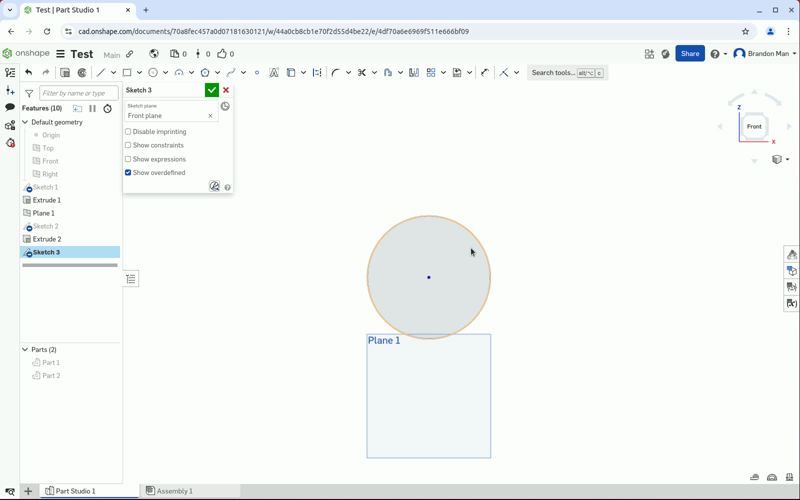
scroll(6)
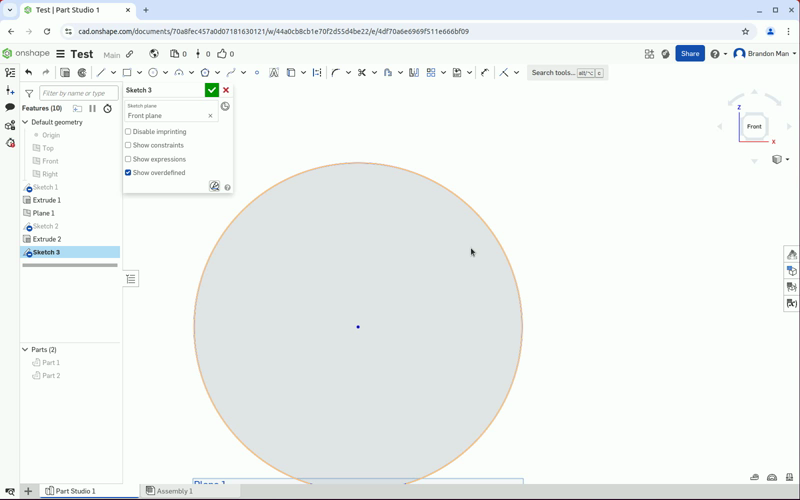
click(471, 247)
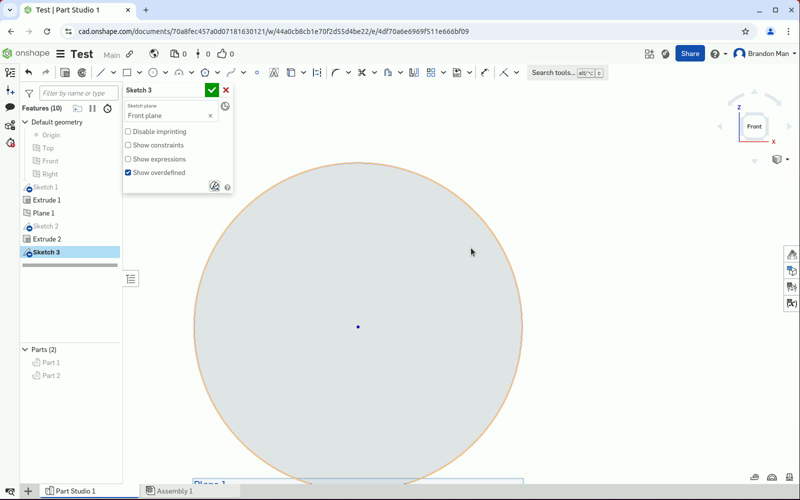
scroll(-6)
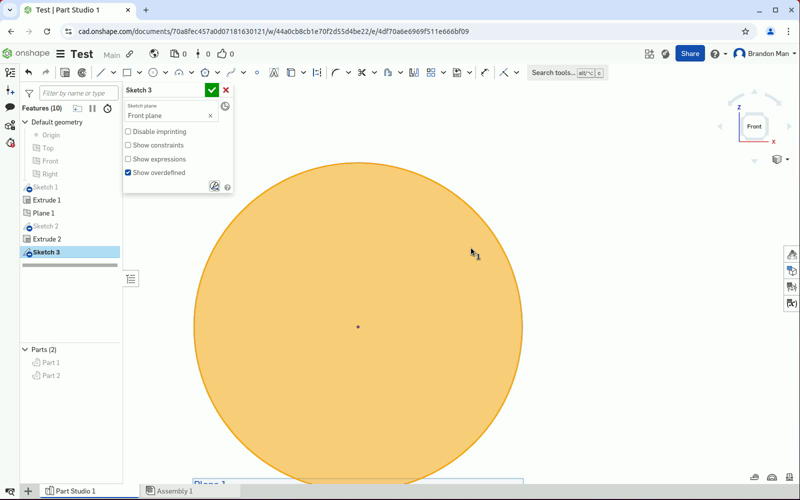
scroll(-6)
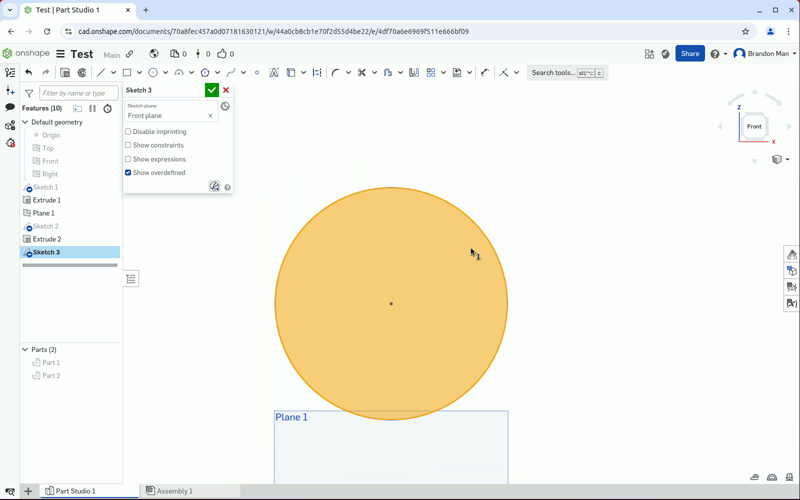
scroll(-6)
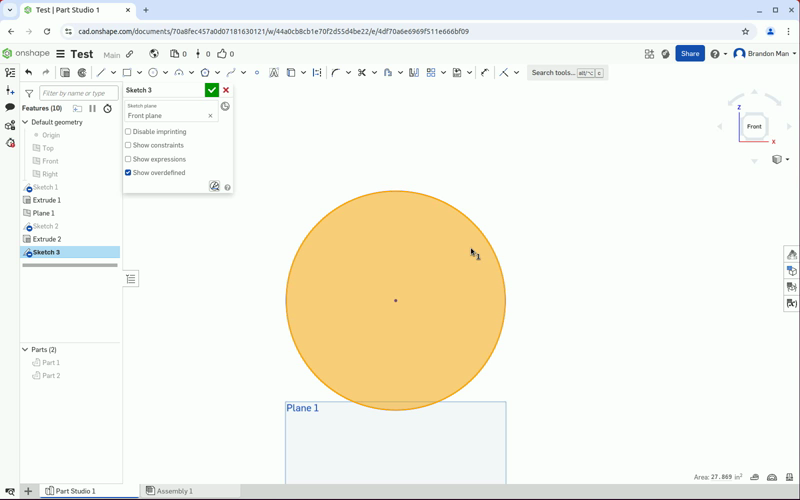
scroll(-6)
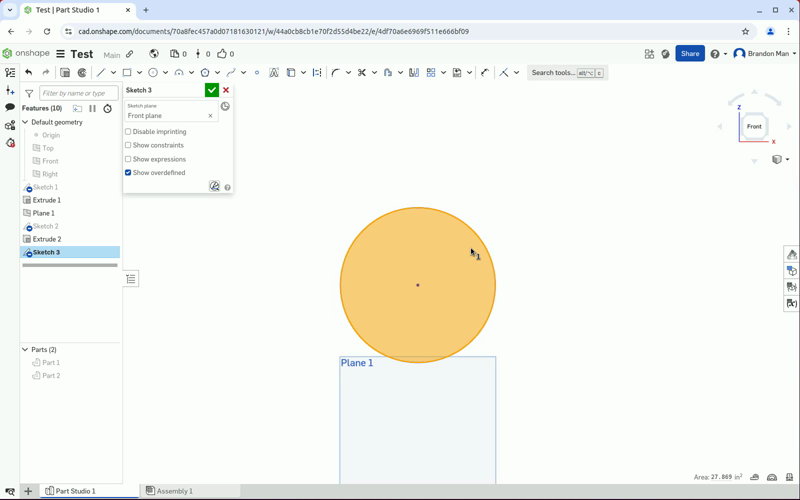
scroll(-6)
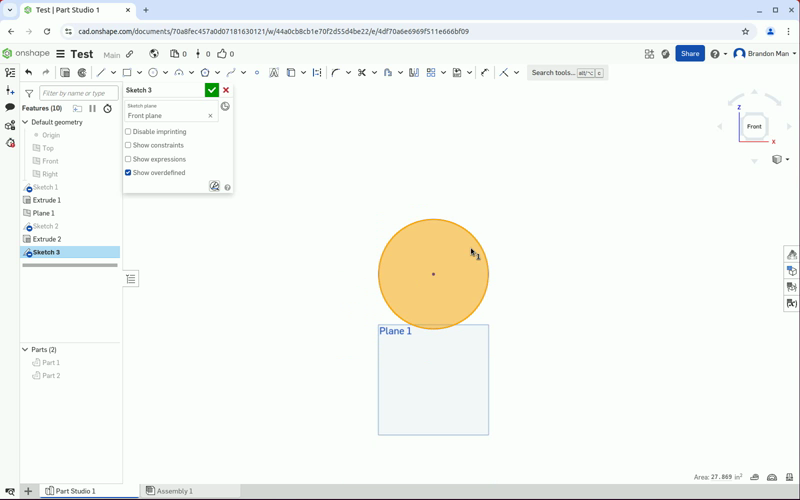
scroll(-6)
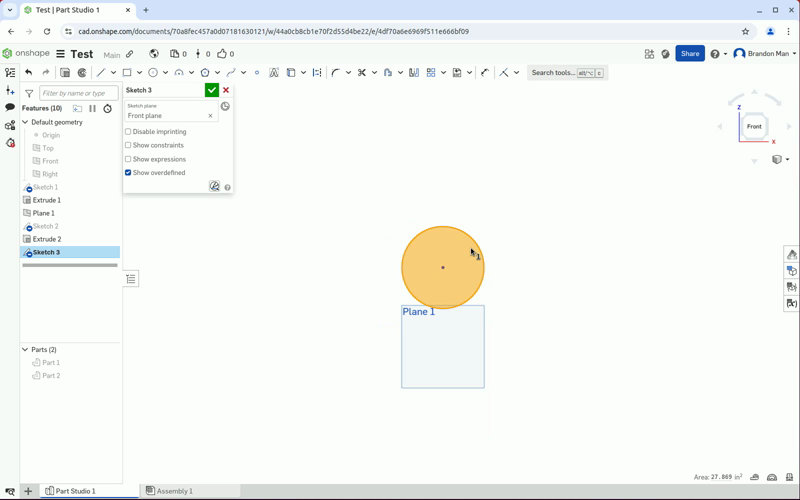
scroll(-6)
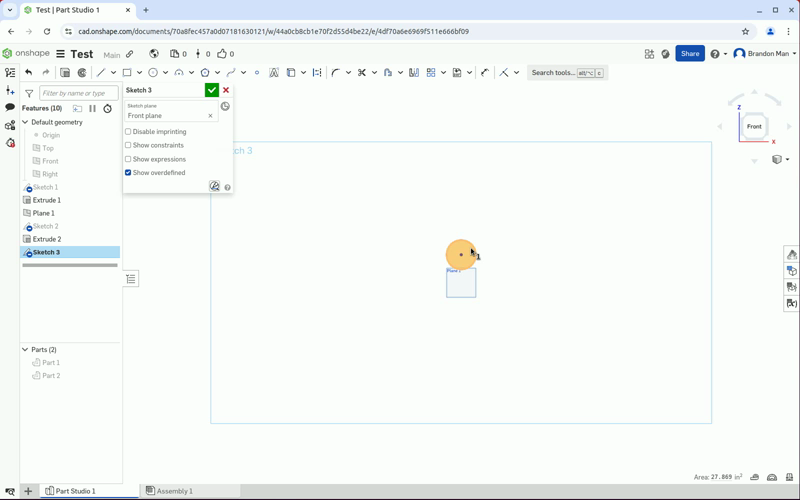
mouse_move(73, 352)
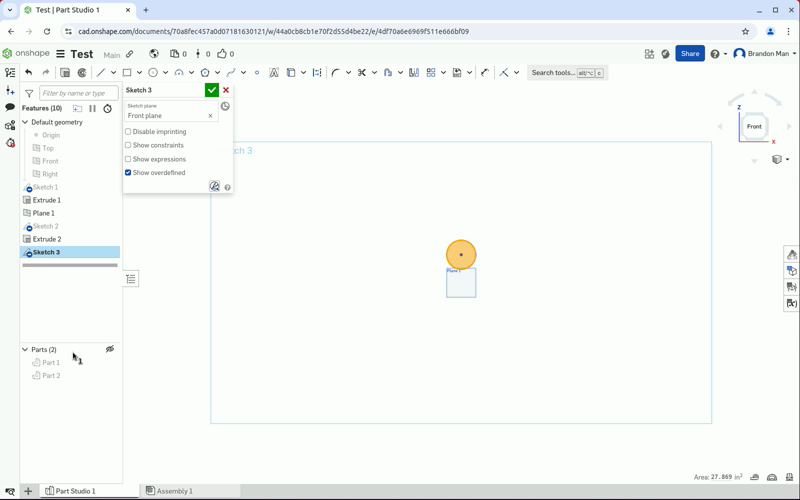
key(shift+y)
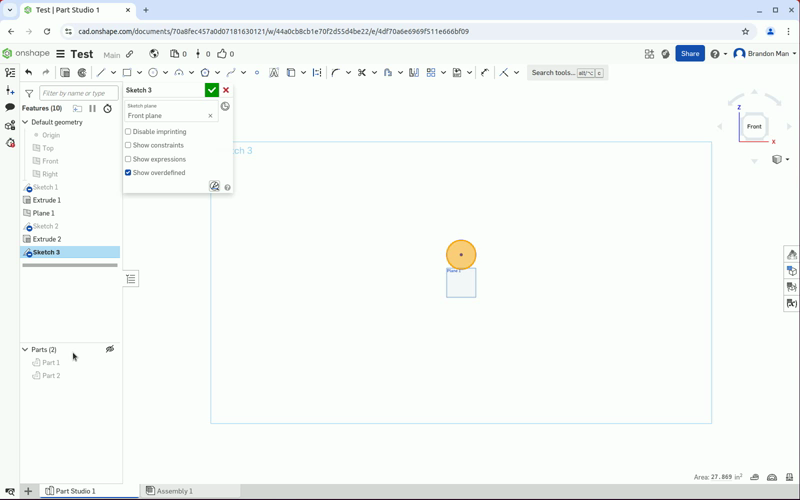
key(shift+e)
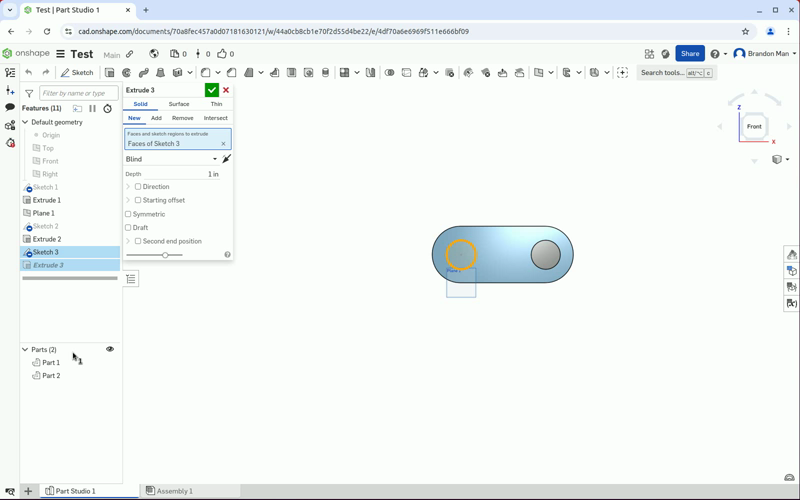
mouse_move(143, 106)
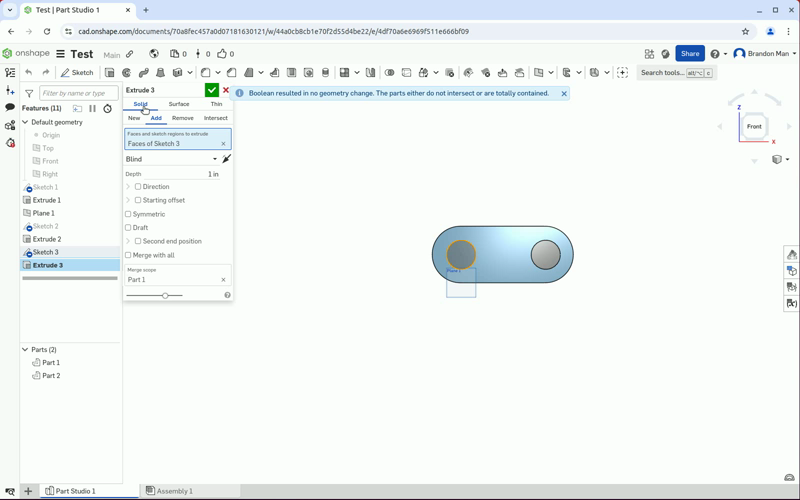
click(143, 106)
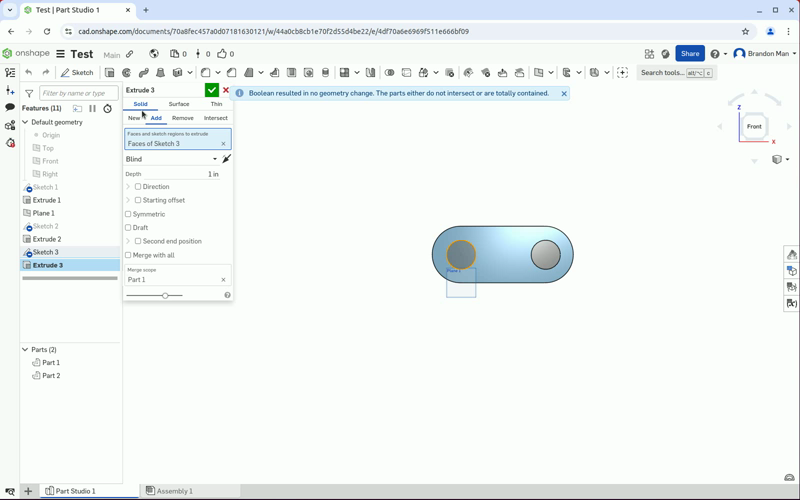
mouse_move(137, 120)
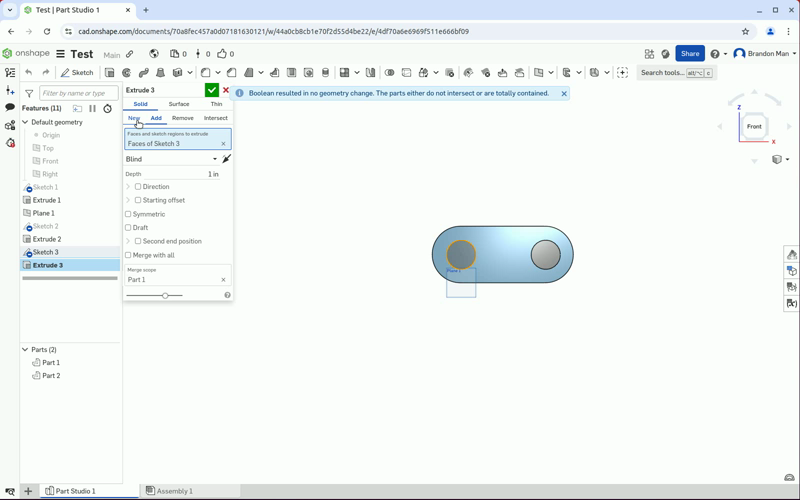
click(137, 120)
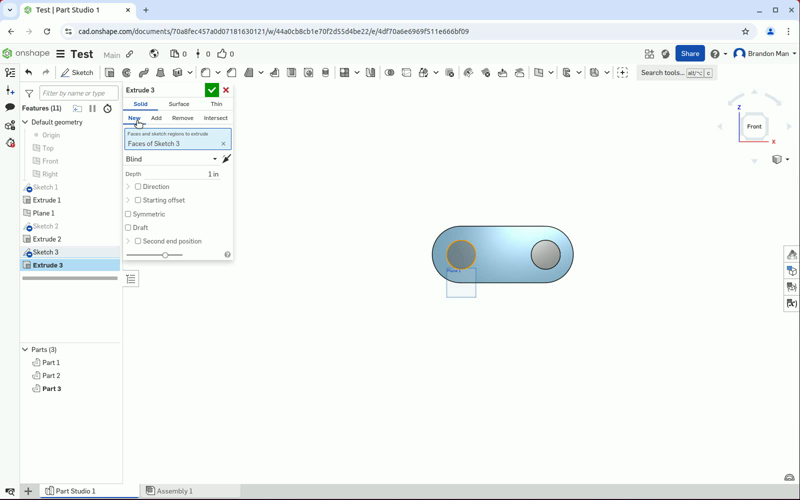
key(tab, 4)
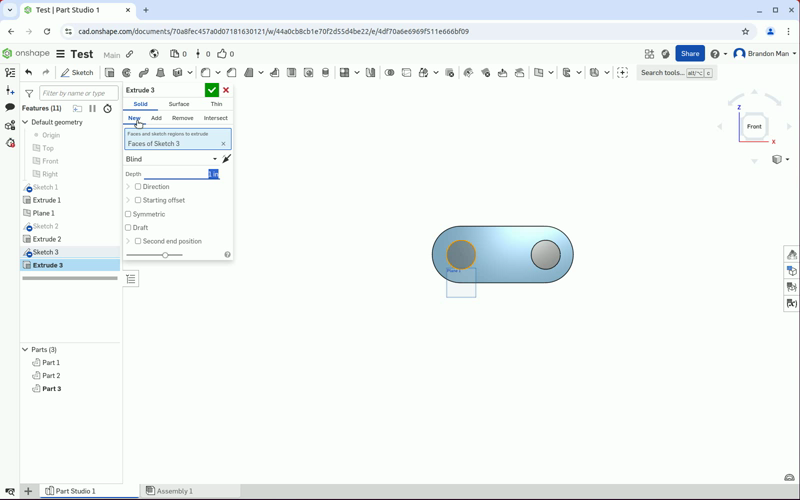
text(-5.777)
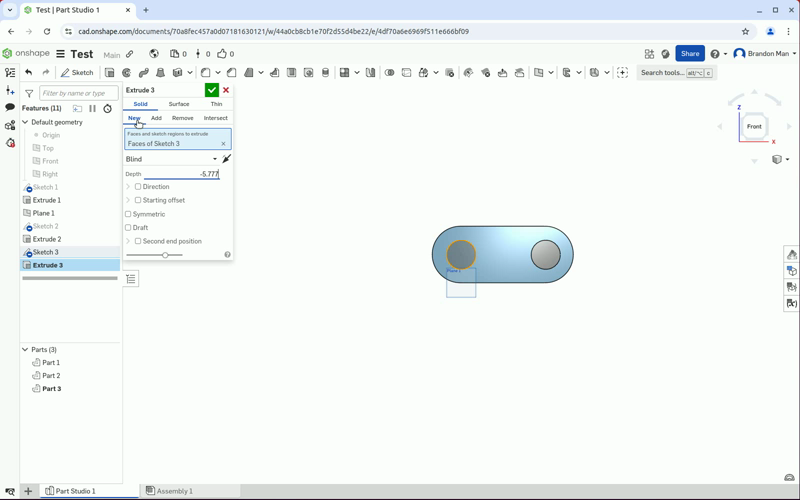
key(enter)
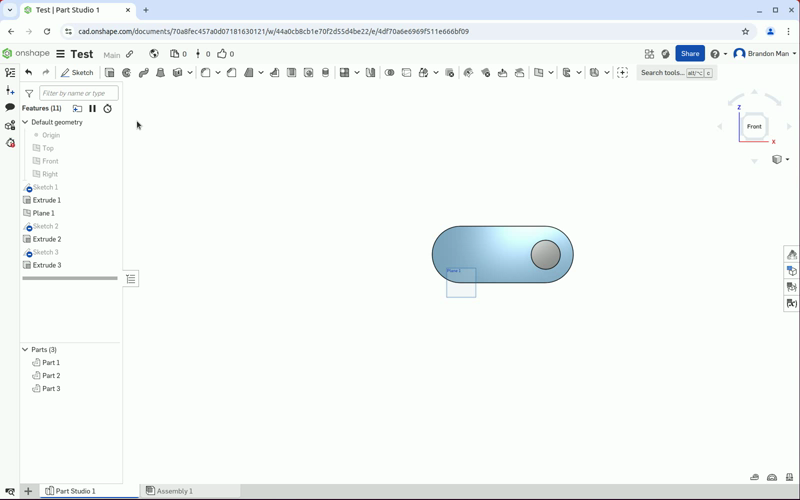
key(shift+h)
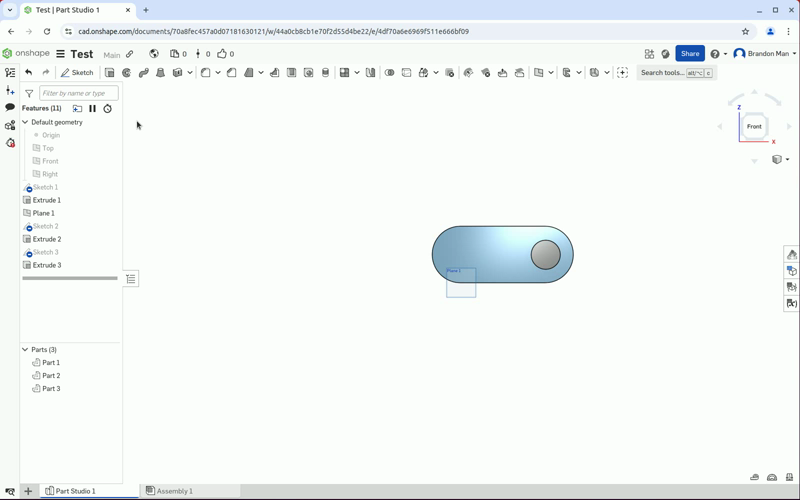
key(shift+h)
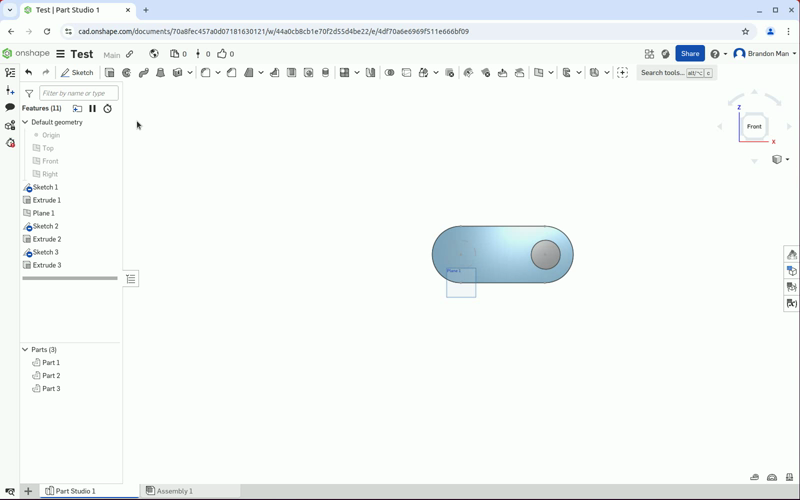
key(shift+7)
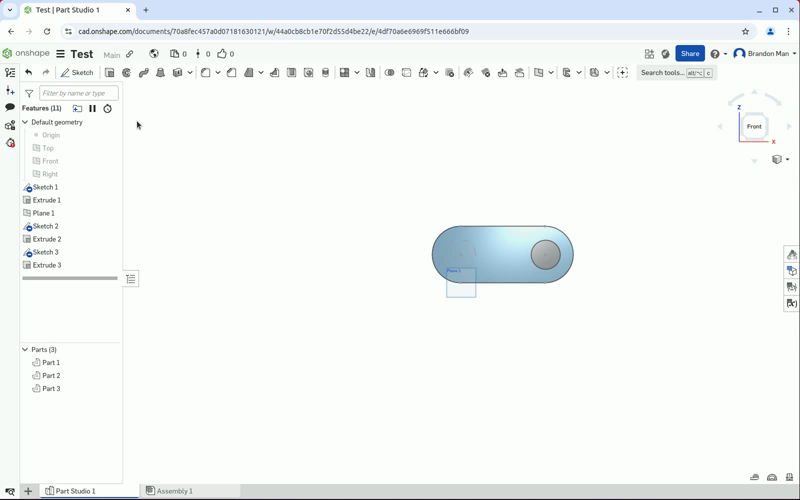
key(left, 2)
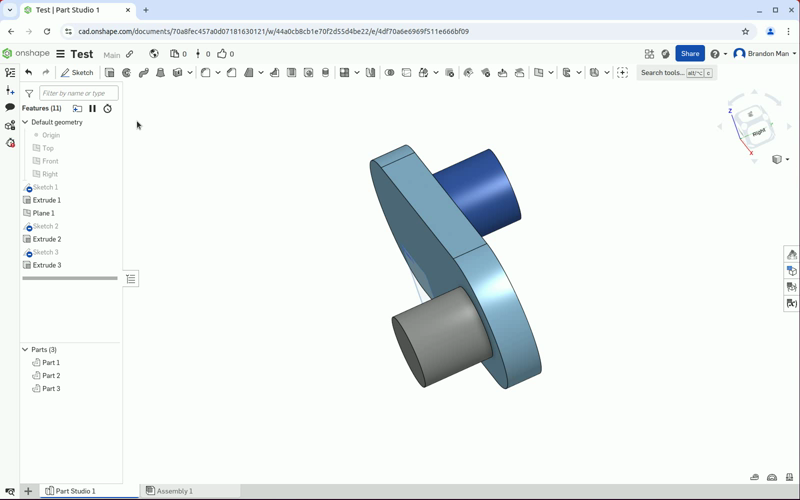
key(down, 2)
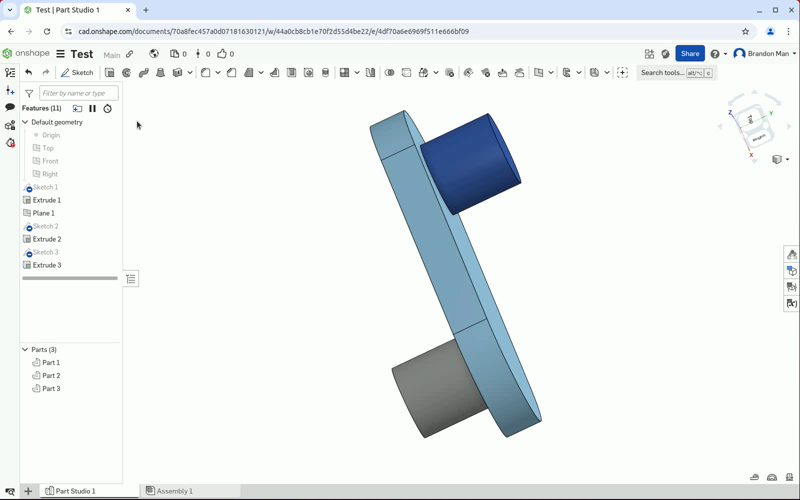
key(up, 2)
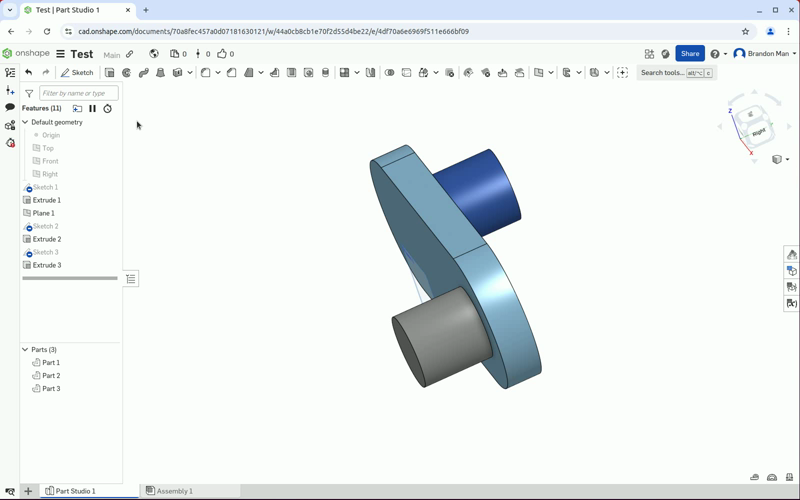
key(right, 2)
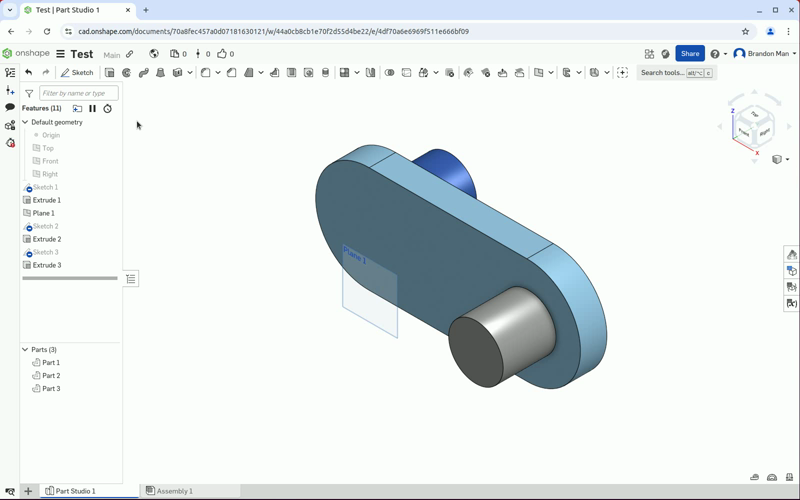
mouse_move(73, 189)
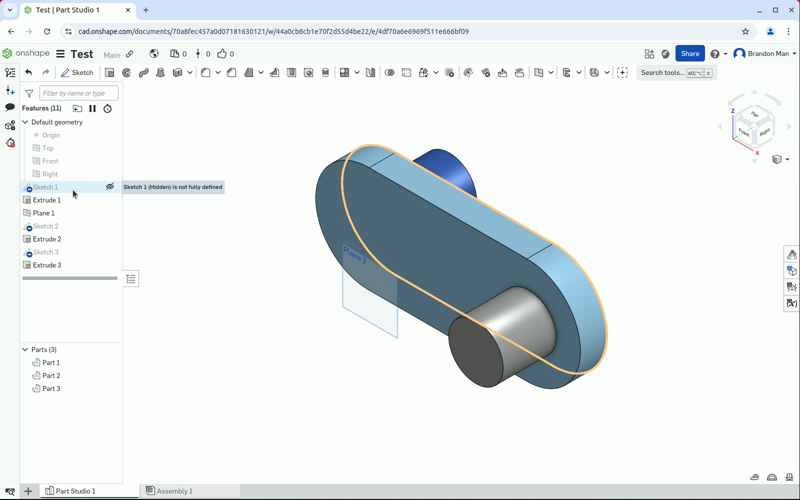
click(73, 189)